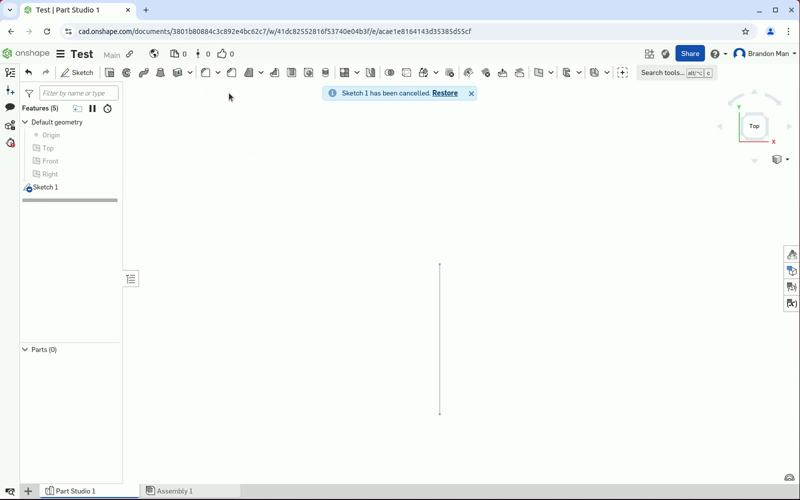
key(shift+h)
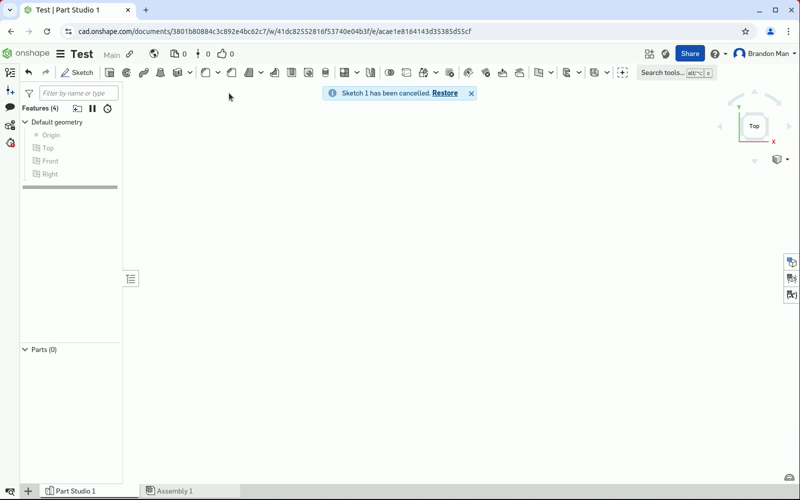
mouse_move(73, 352)
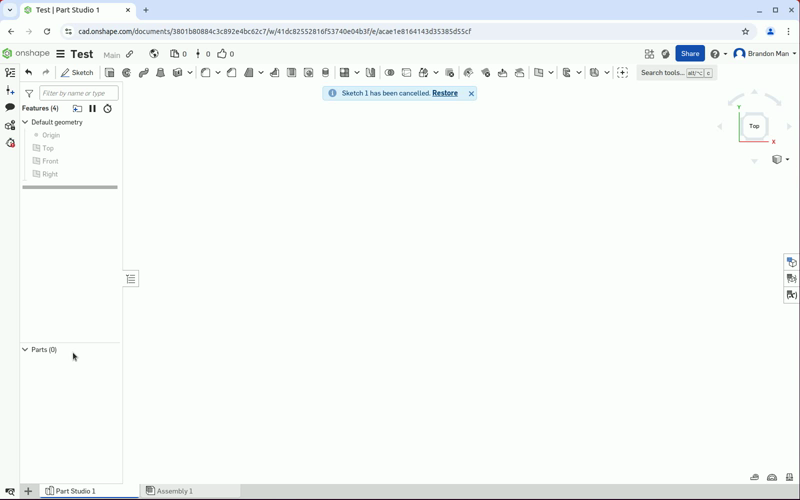
key(y)
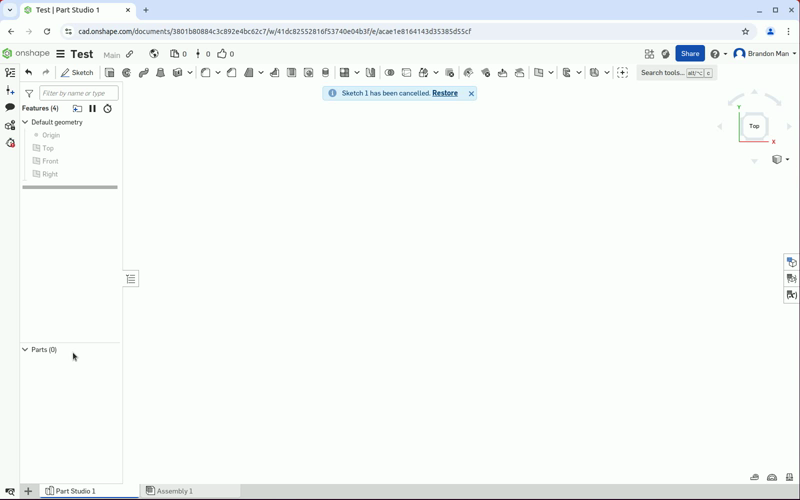
key(shift+p)
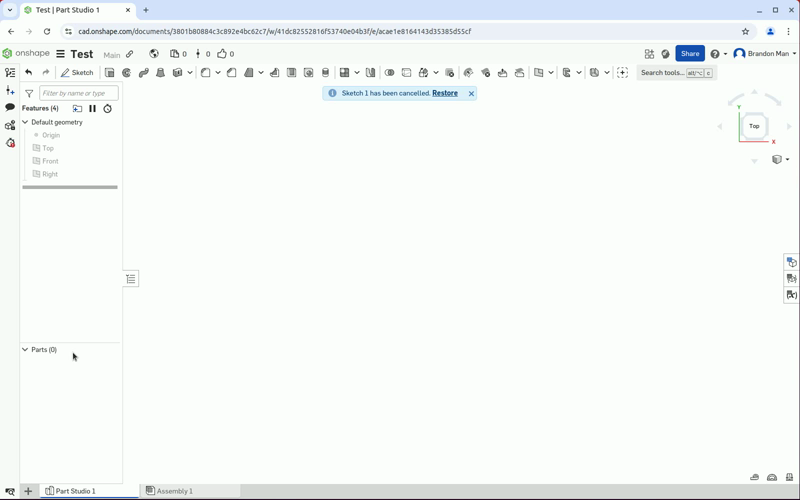
key(space)
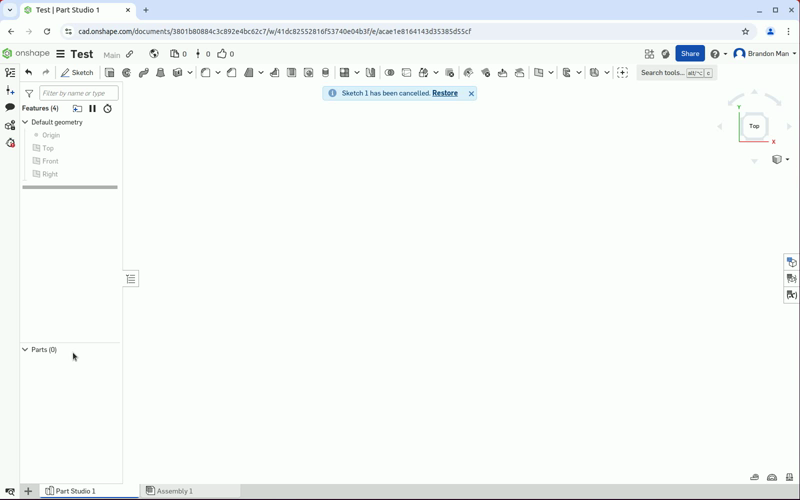
key_down(shift)
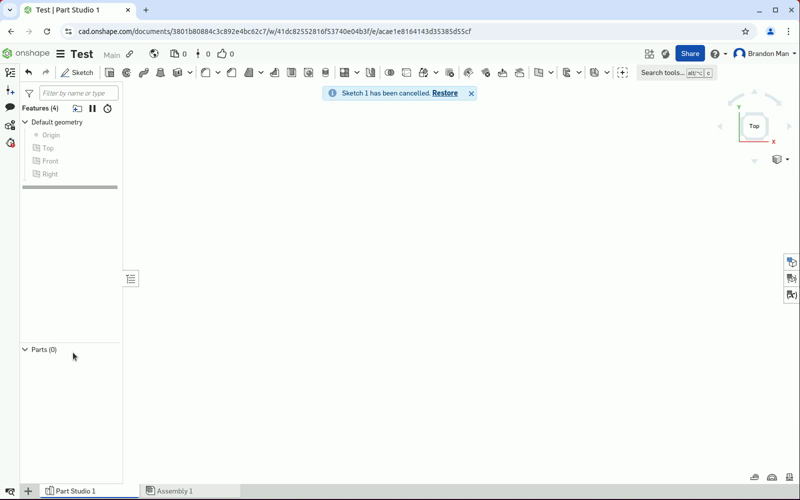
key(up)
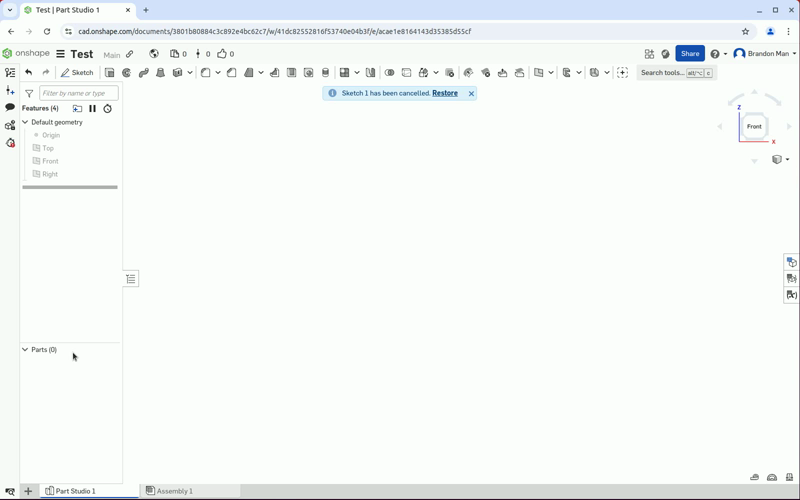
key_up(shift)
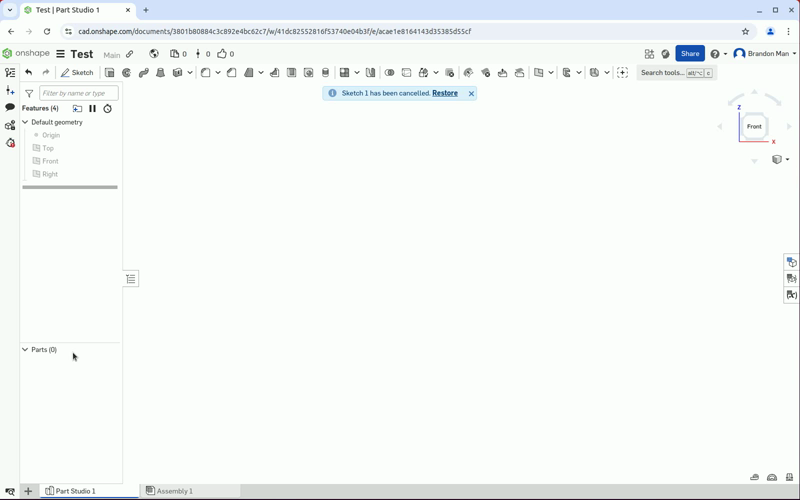
mouse_move(73, 352)
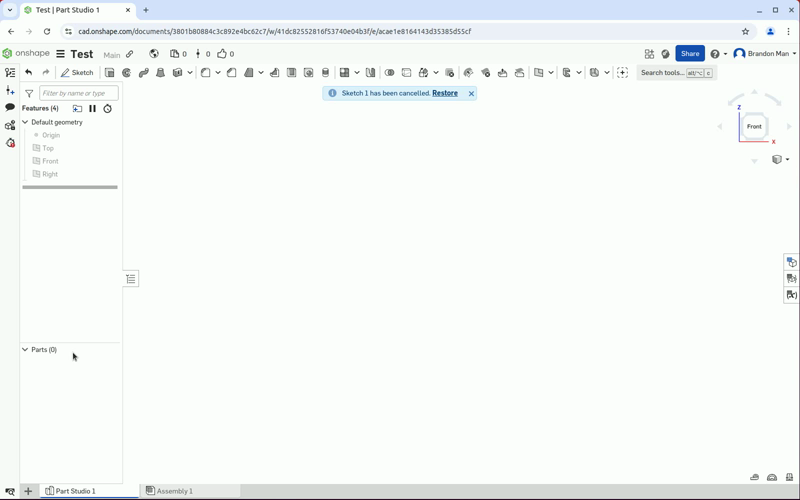
key(shift+y)
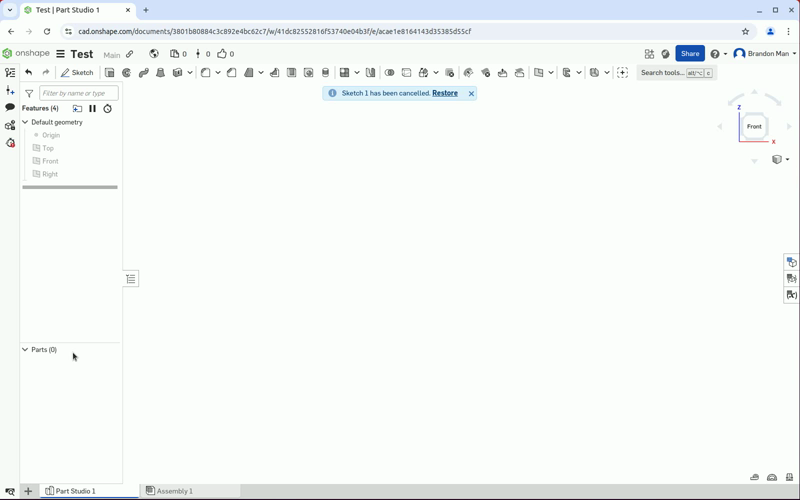
key(shift+s)
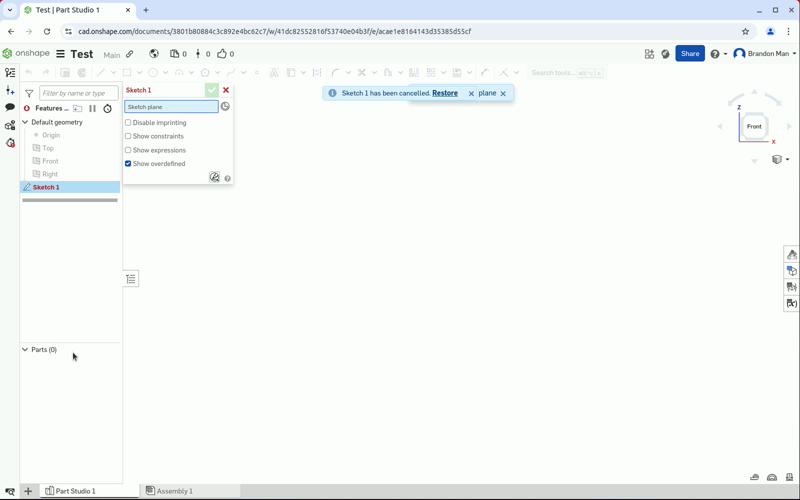
mouse_move(73, 163)
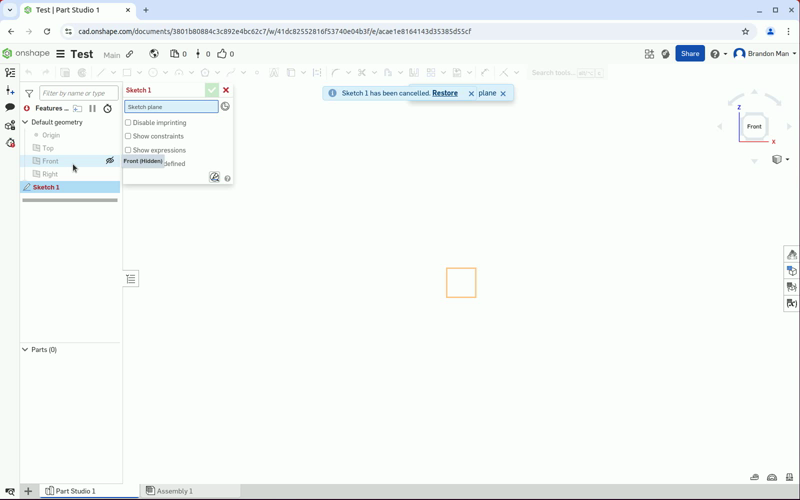
click(73, 163)
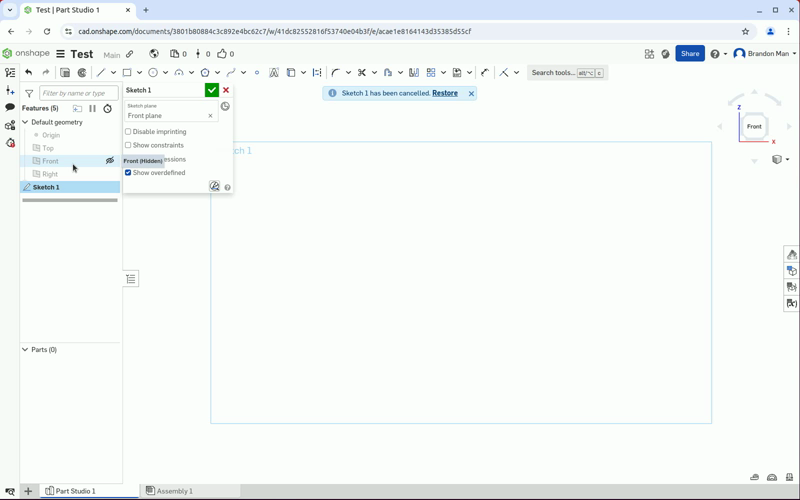
mouse_move(73, 352)
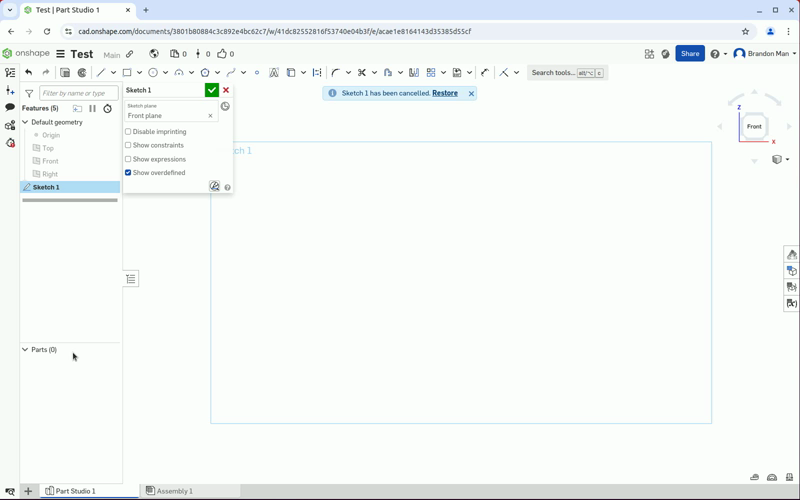
key(y)
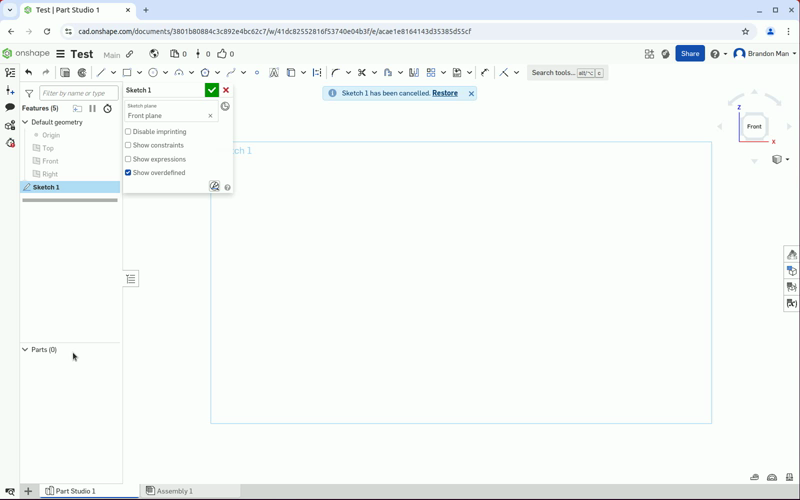
key(l)
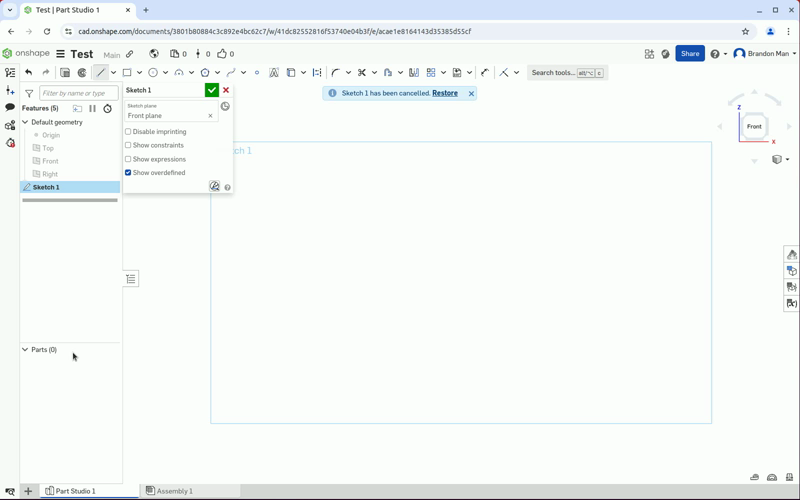
key_down(shift)
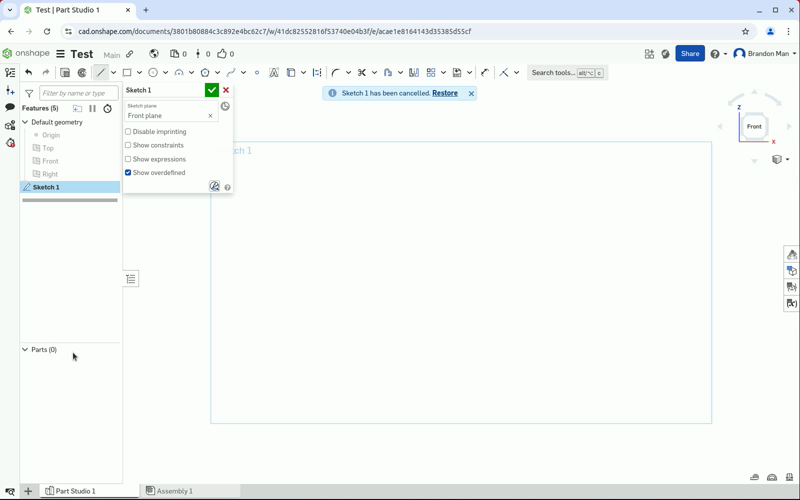
mouse_move(460, 282)
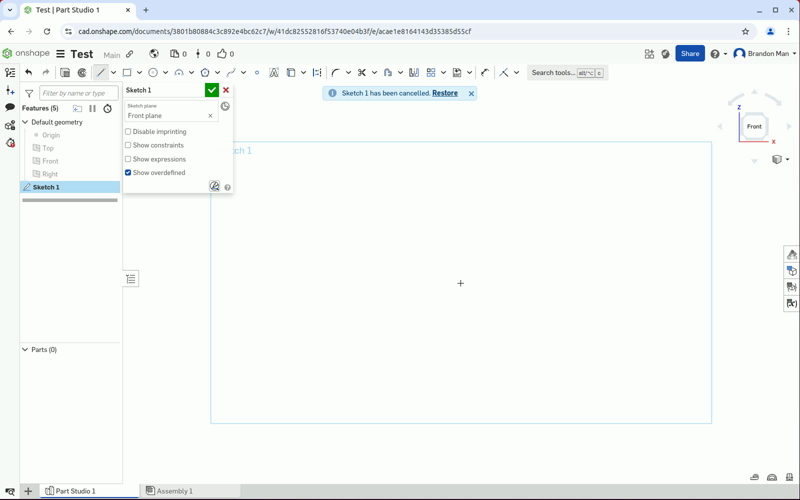
click(460, 282)
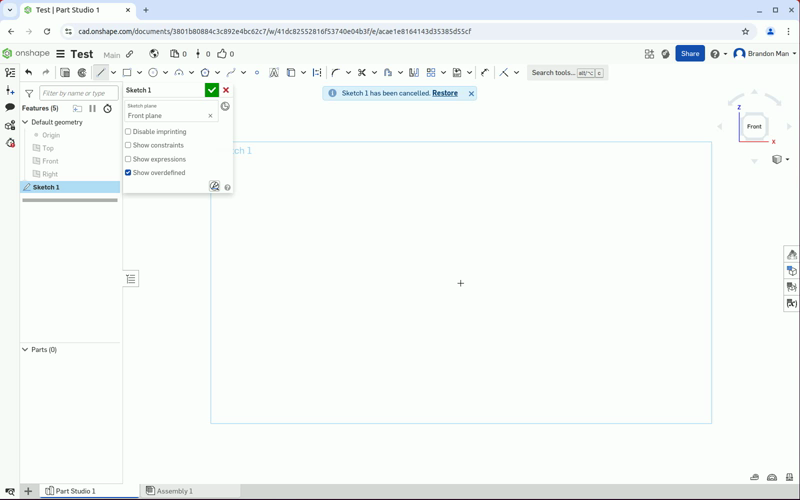
key_up(shift)
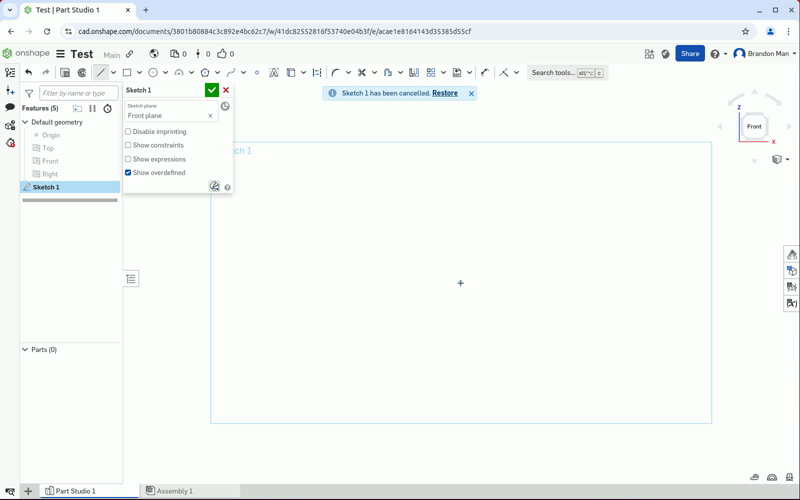
key_down(shift)
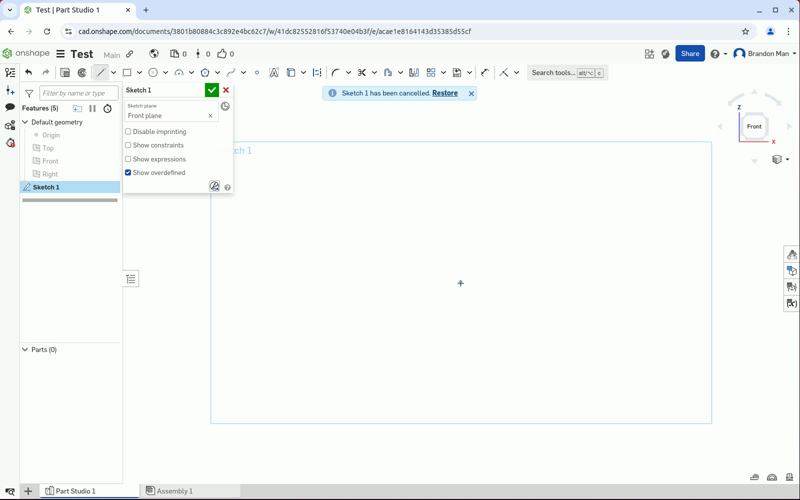
mouse_move(573, 282)
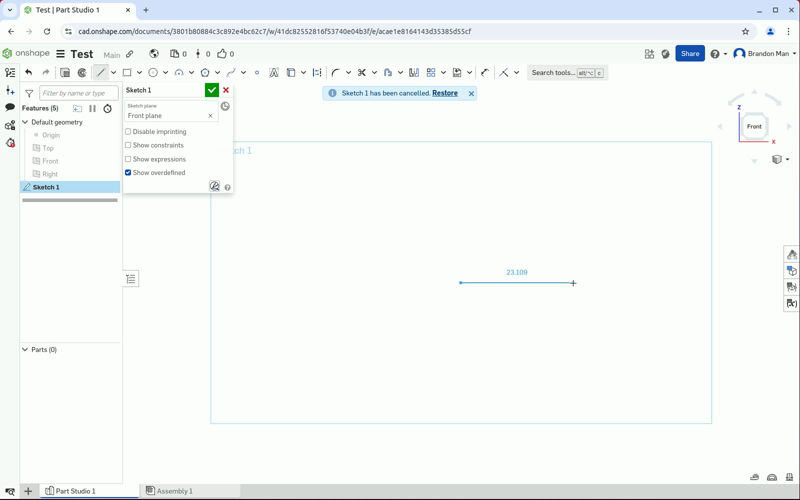
click(573, 282)
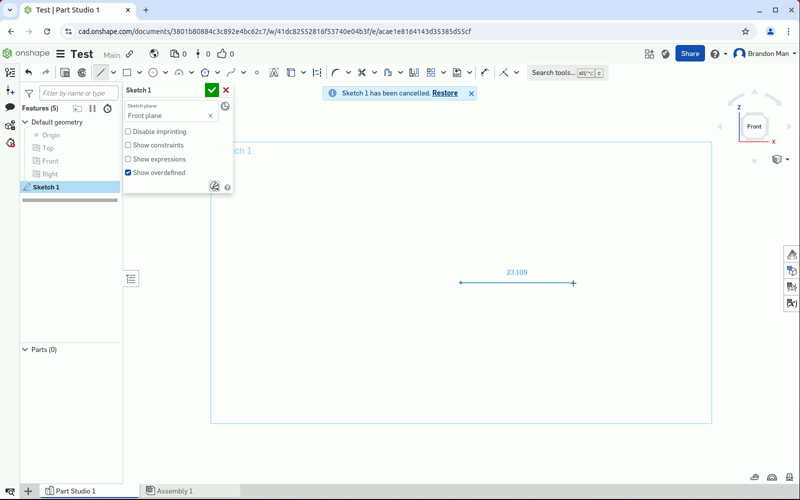
key_up(shift)
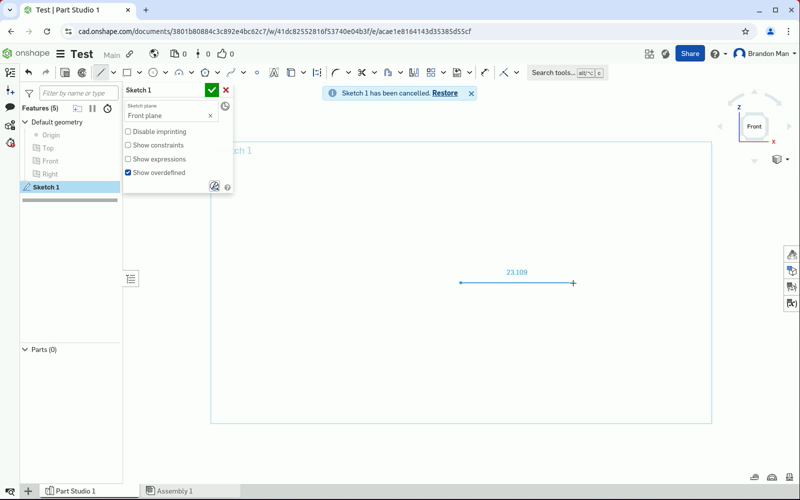
key_down(shift)
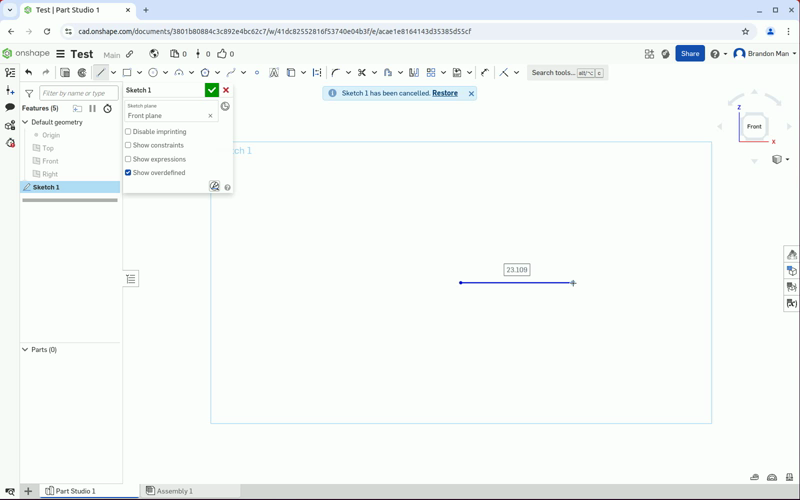
mouse_move(589, 282)
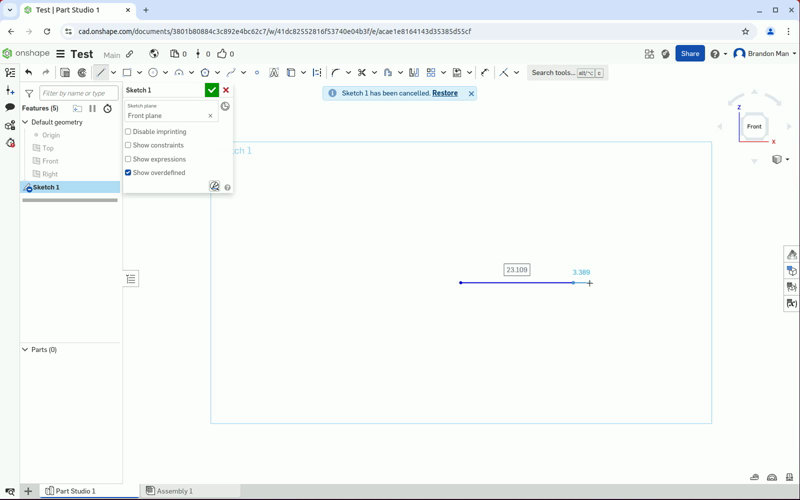
mouse_move(573, 245)
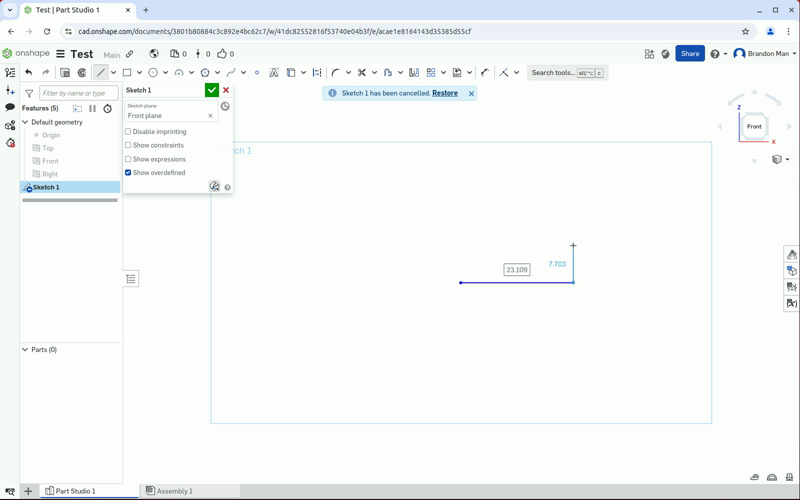
click(573, 245)
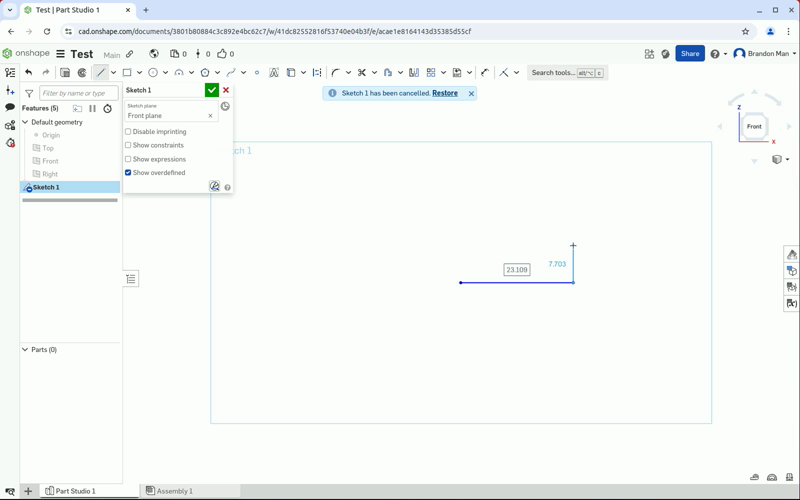
key_up(shift)
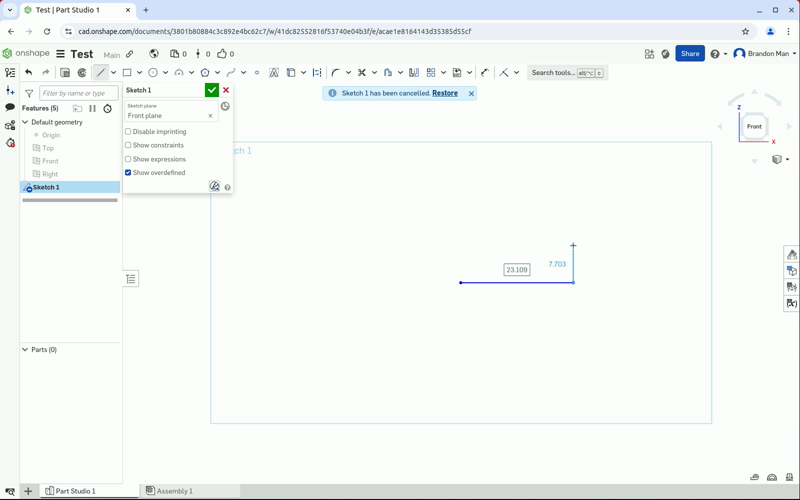
key_down(shift)
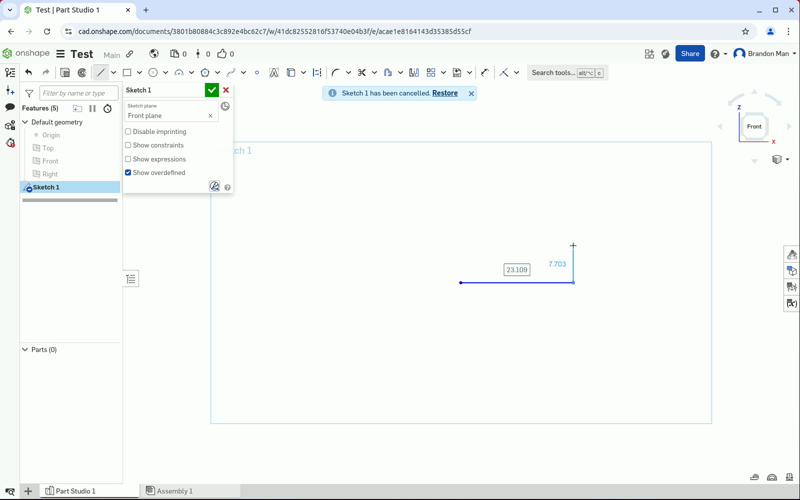
mouse_move(460, 245)
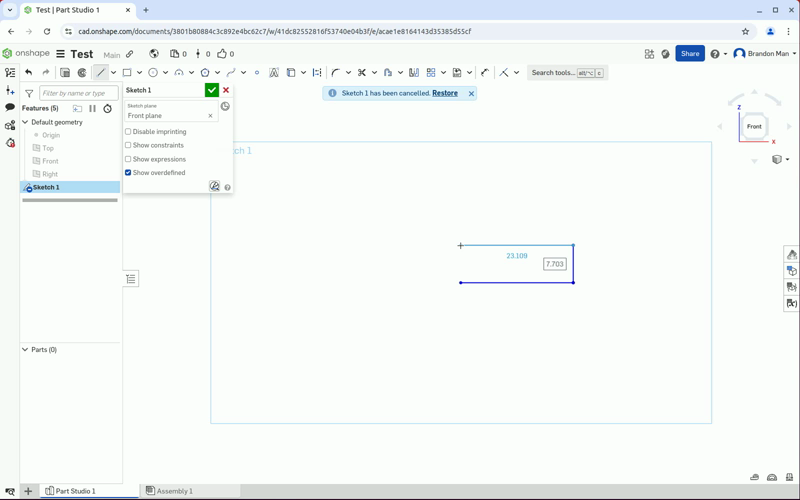
click(460, 245)
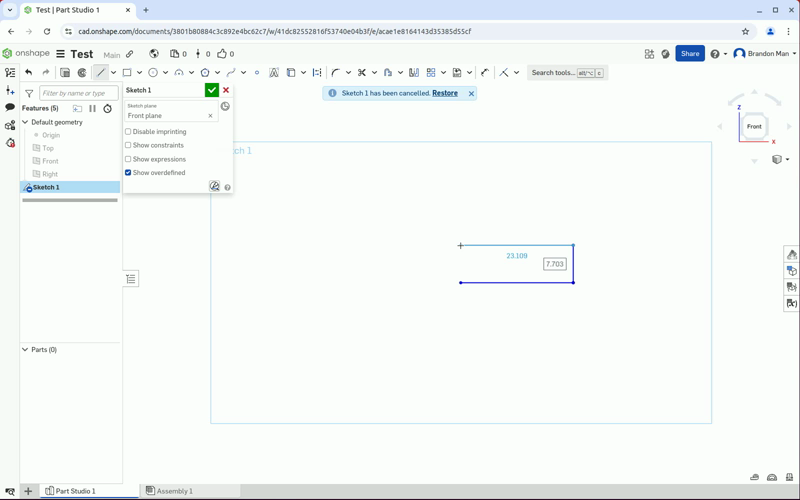
key_up(shift)
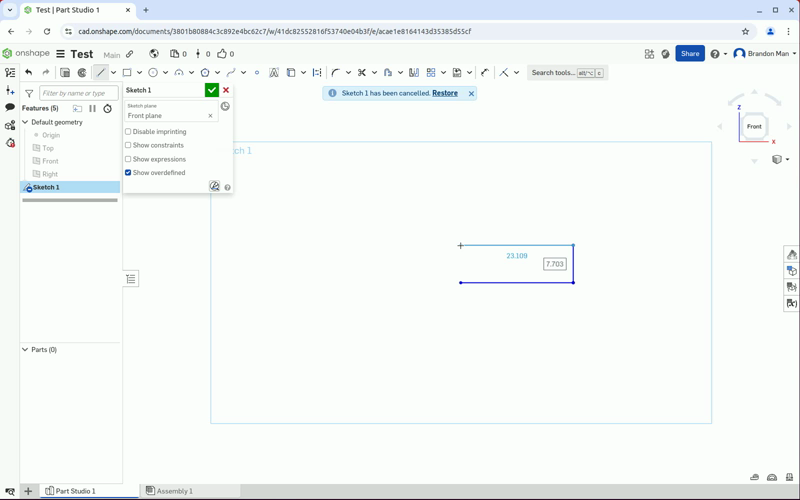
mouse_move(490, 245)
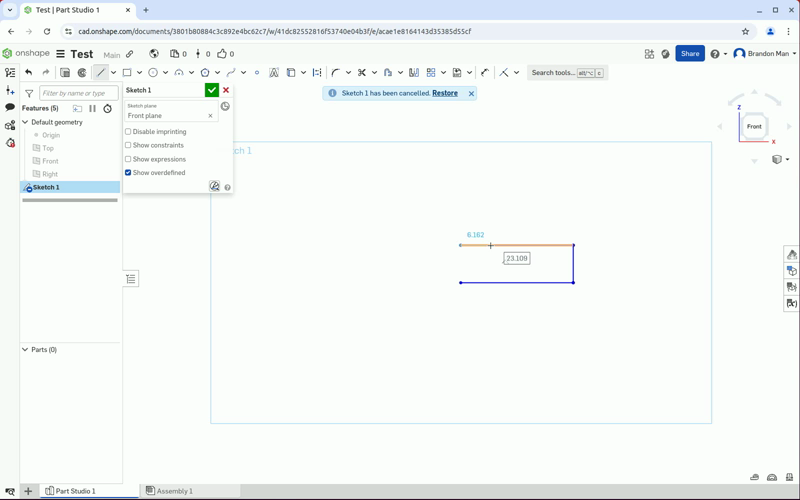
key_down(shift)
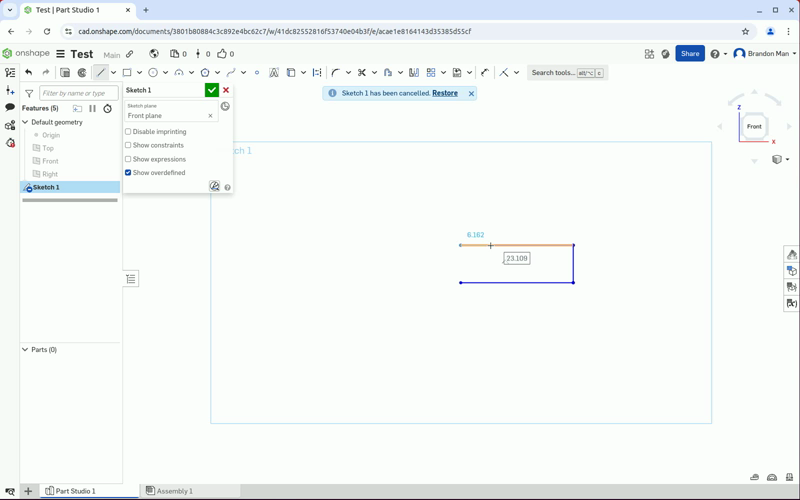
mouse_move(460, 282)
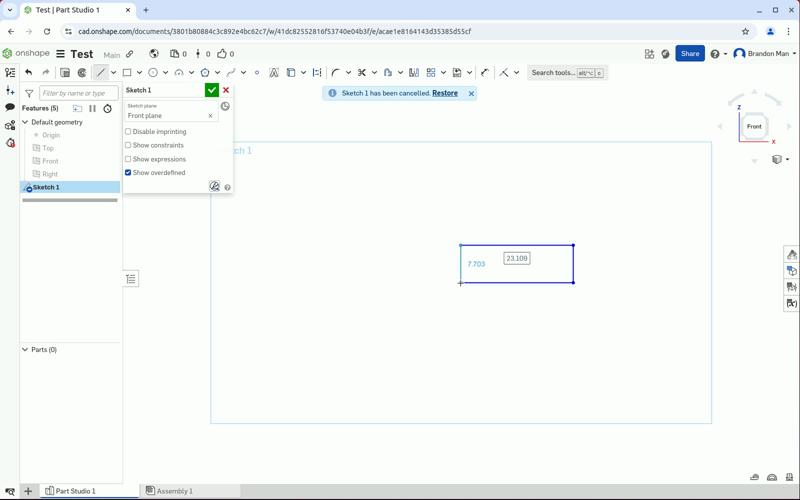
key_up(shift)
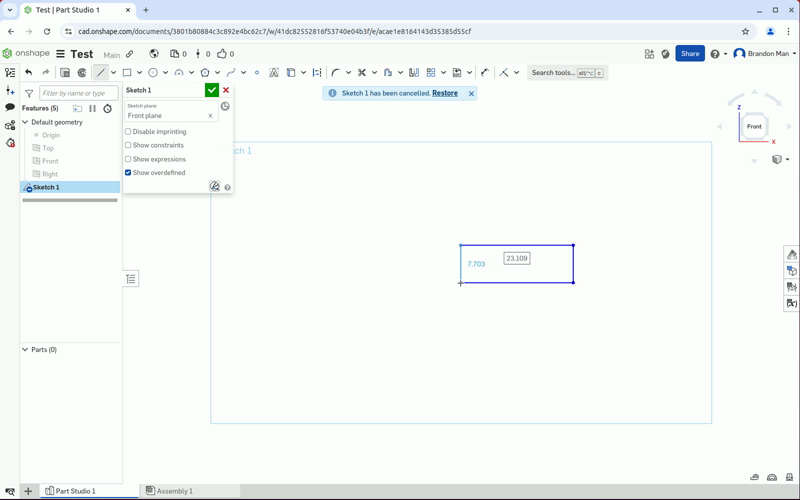
click(460, 282)
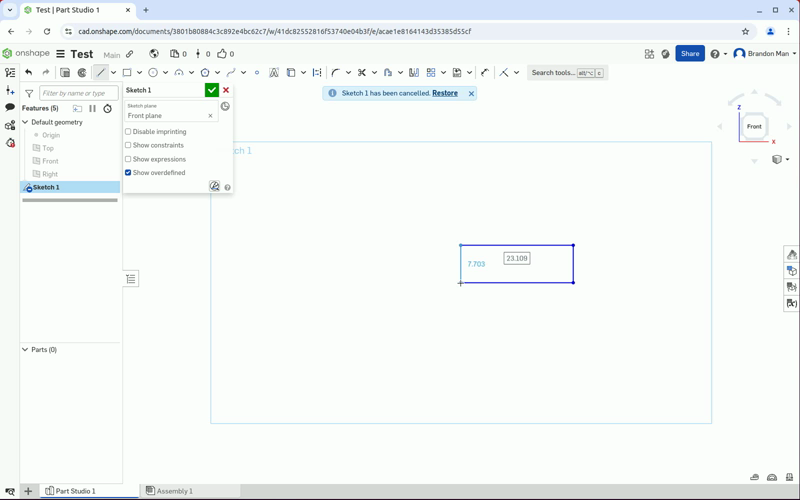
key(esc)
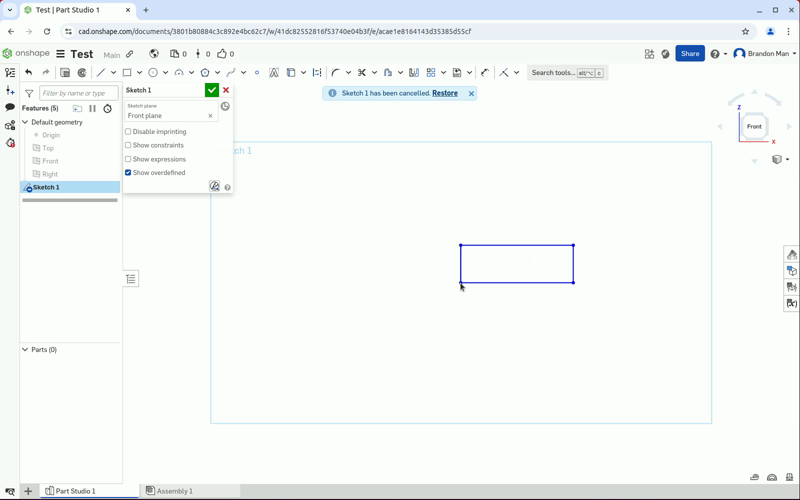
mouse_move(464, 265)
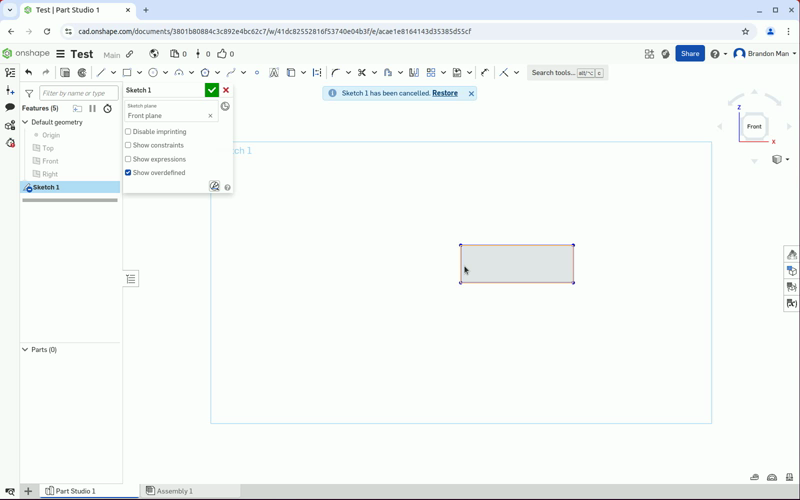
click(464, 265)
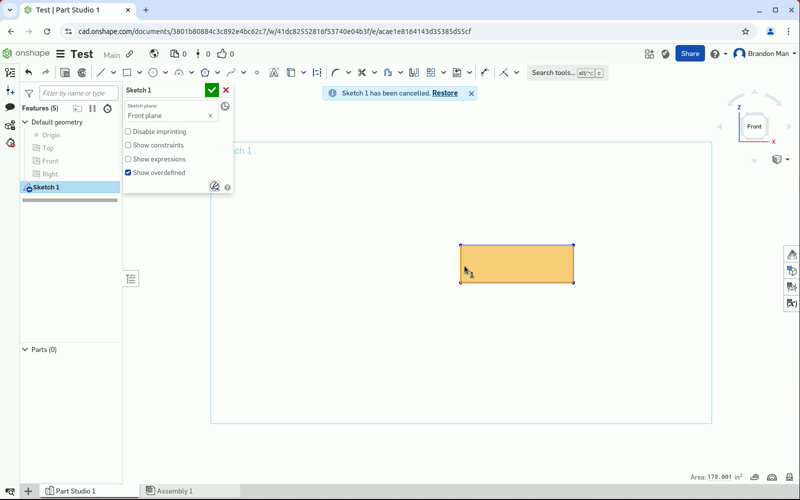
mouse_move(73, 352)
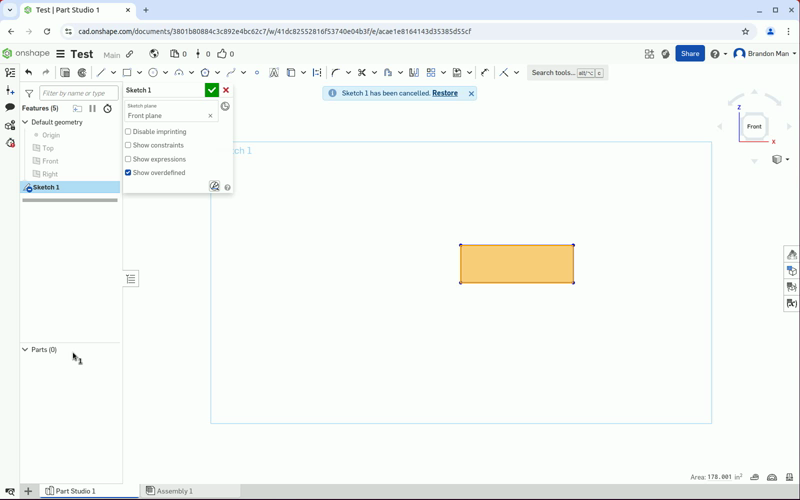
key(shift+y)
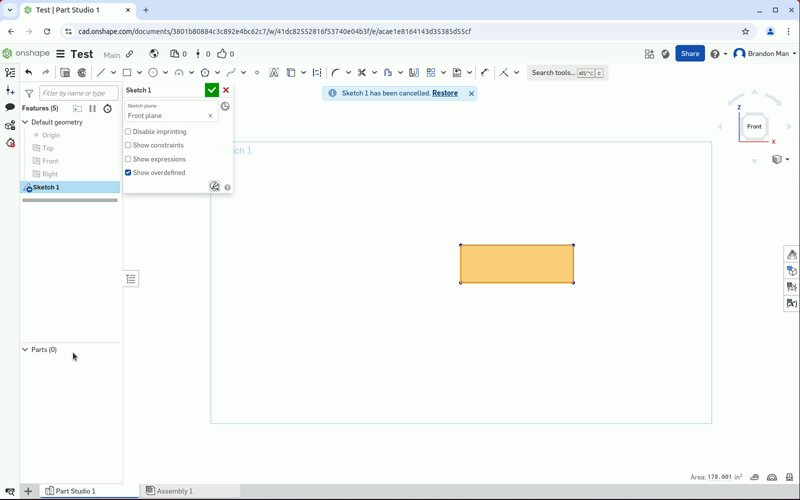
key(shift+e)
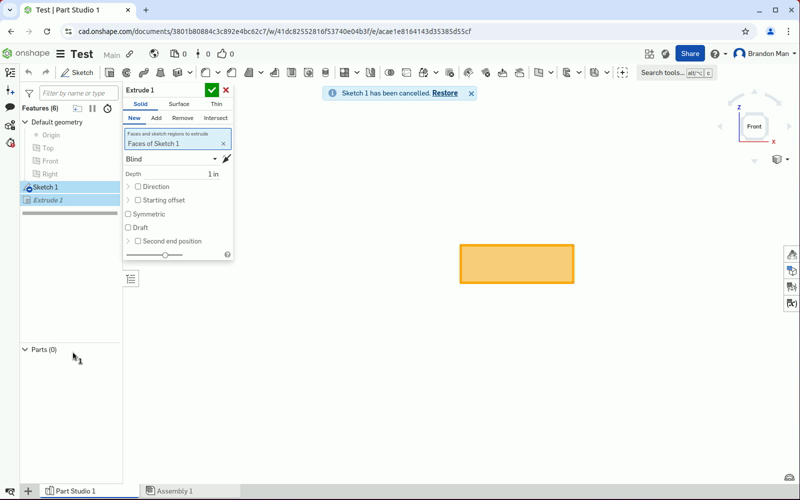
mouse_move(143, 106)
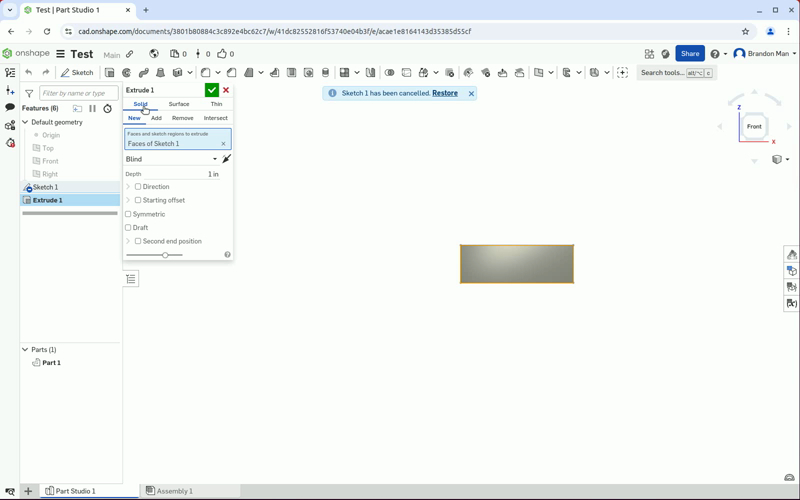
click(143, 106)
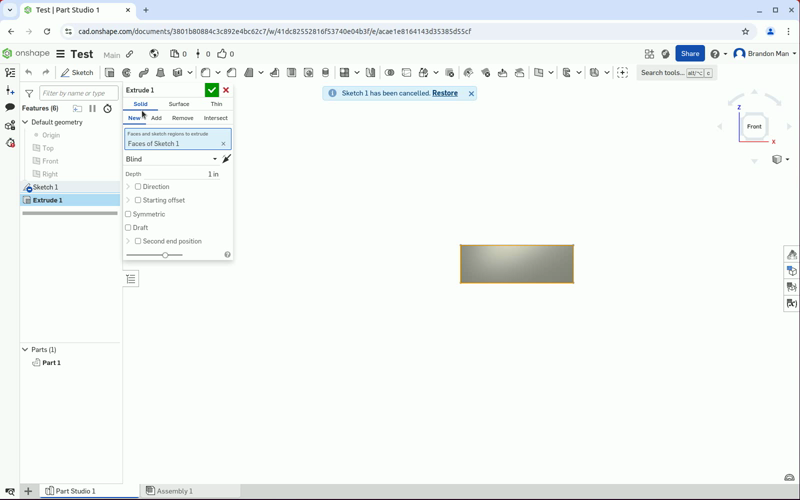
mouse_move(137, 120)
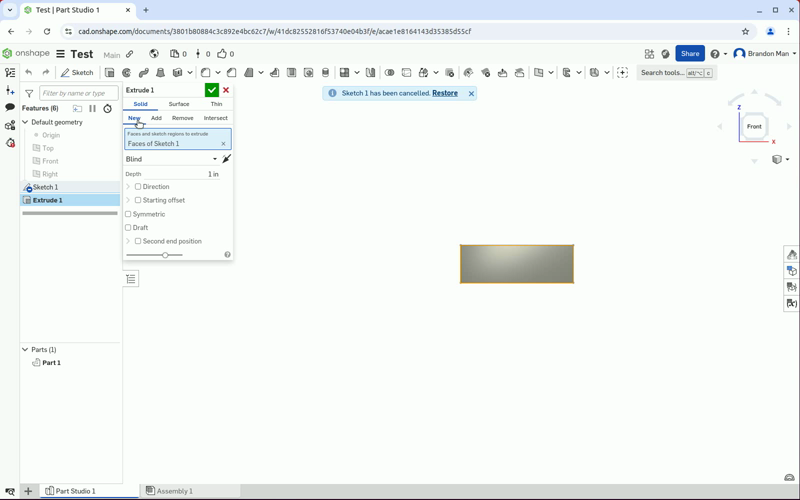
click(137, 120)
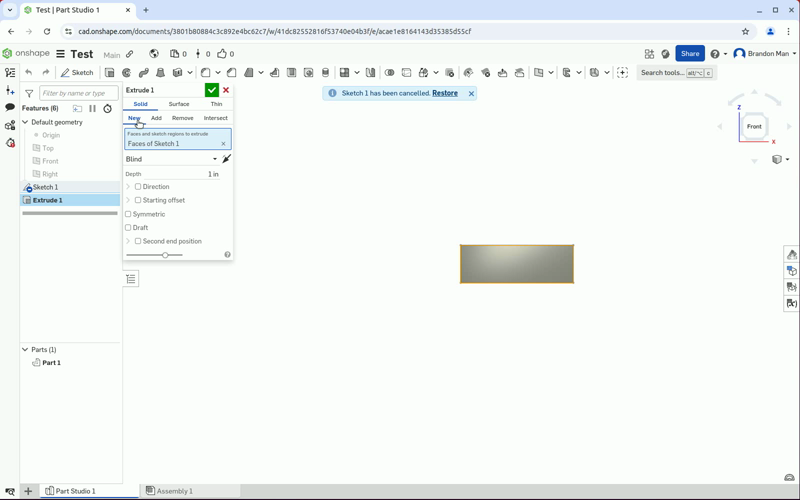
key(tab, 4)
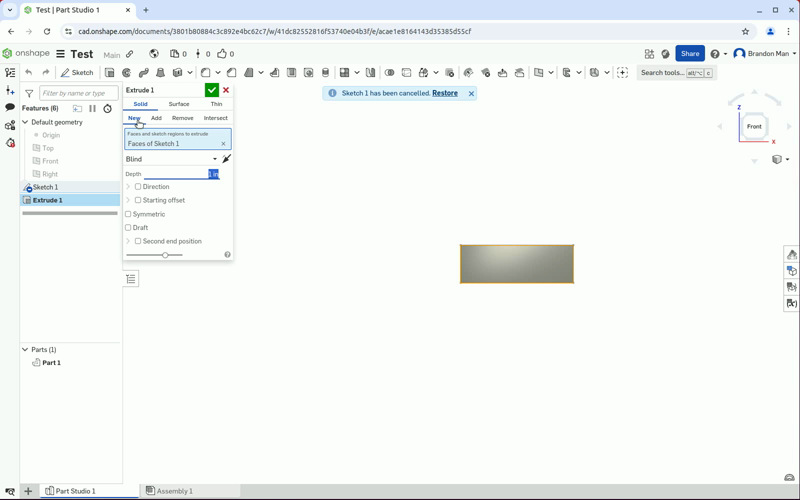
text(11.554)
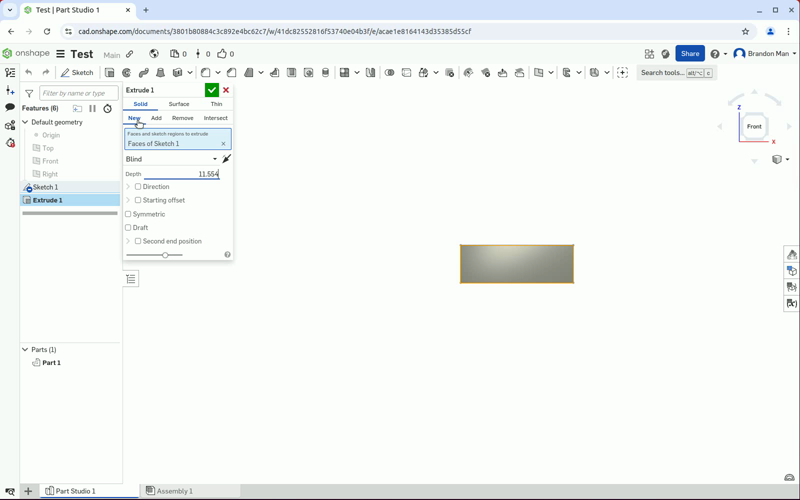
key(enter)
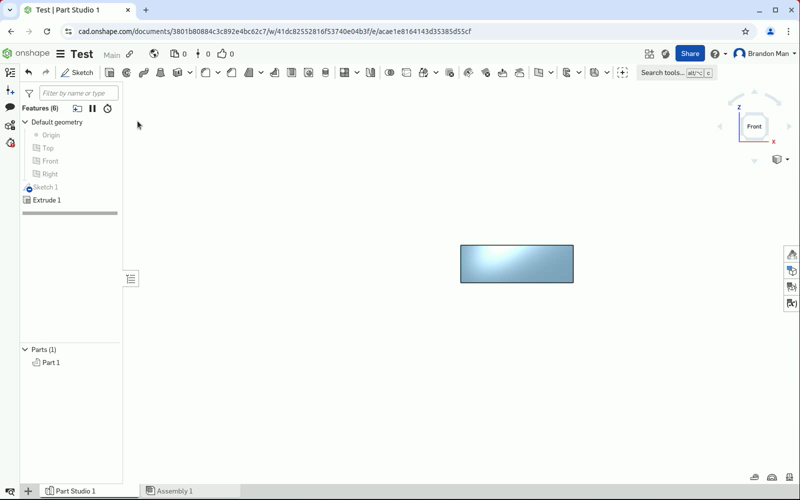
key(shift+h)
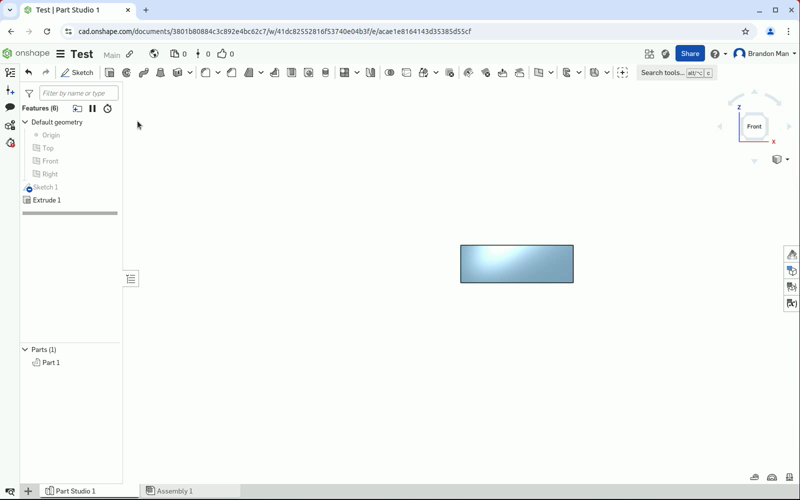
key(shift+h)
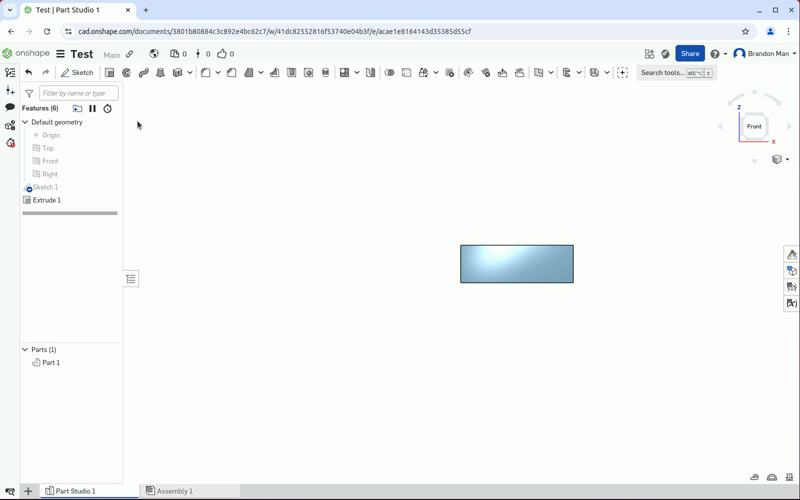
mouse_move(73, 189)
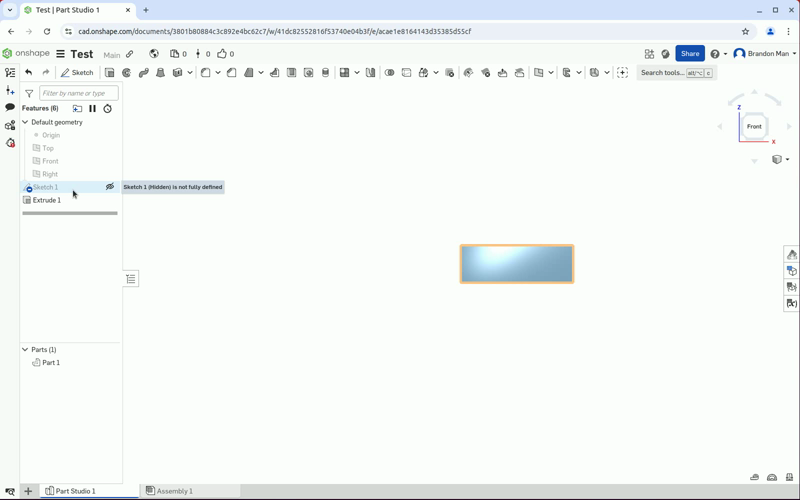
click(73, 189)
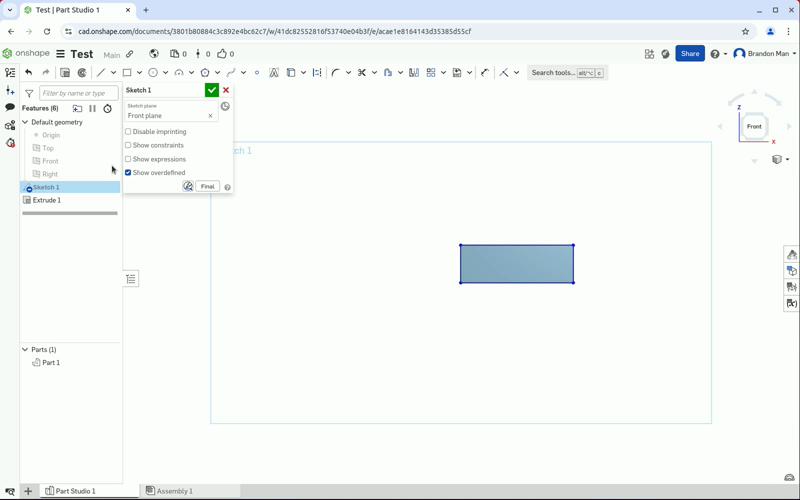
mouse_move(229, 92)
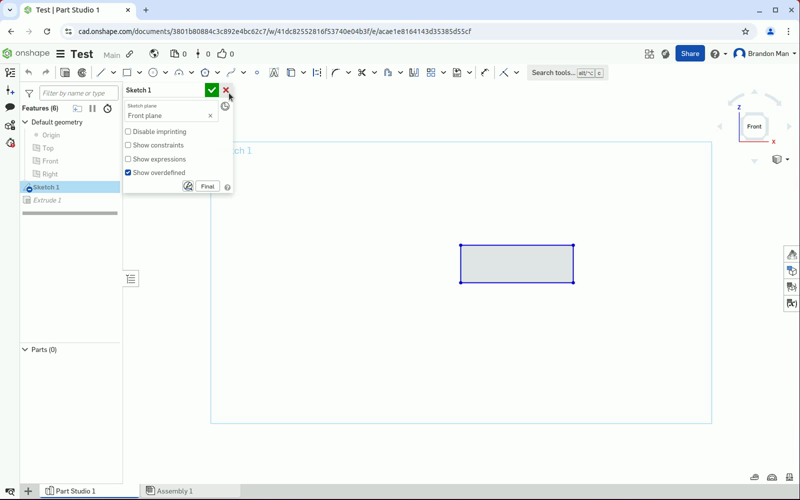
click(229, 92)
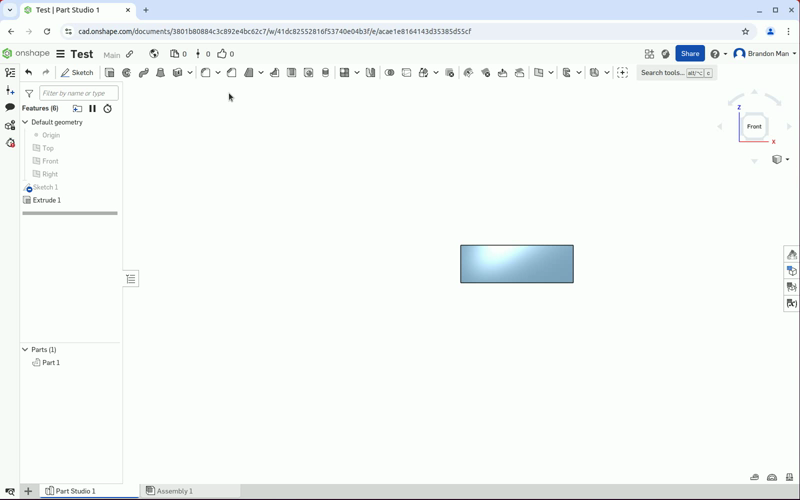
mouse_move(541, 75)
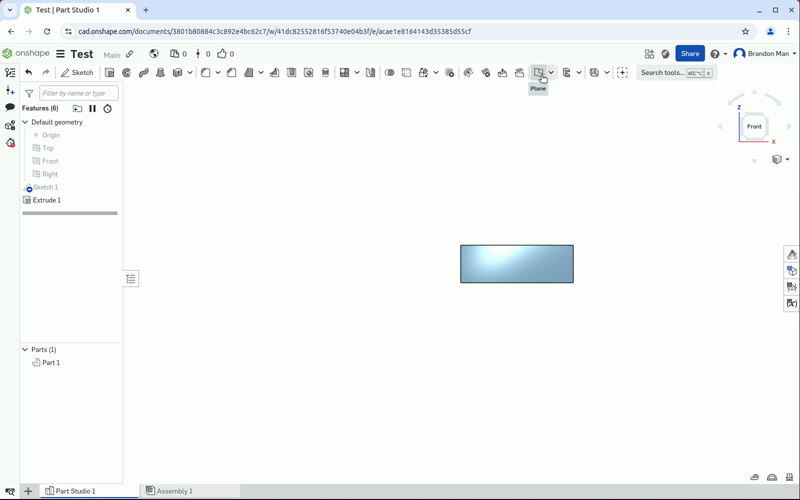
click(541, 75)
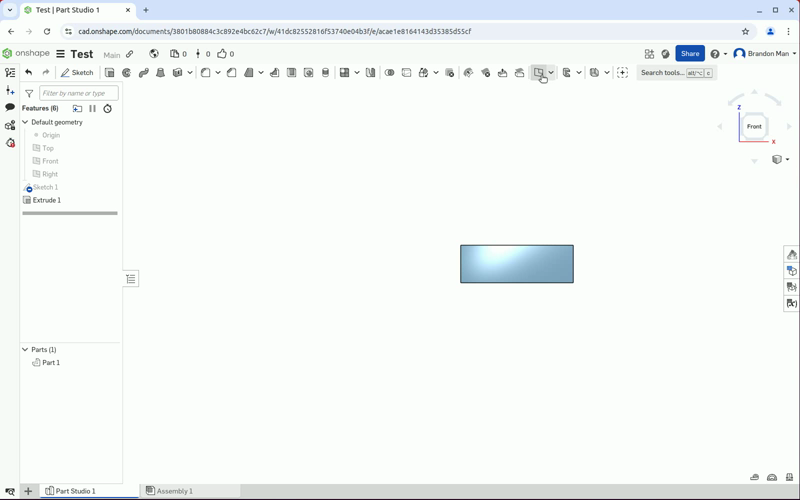
mouse_move(73, 163)
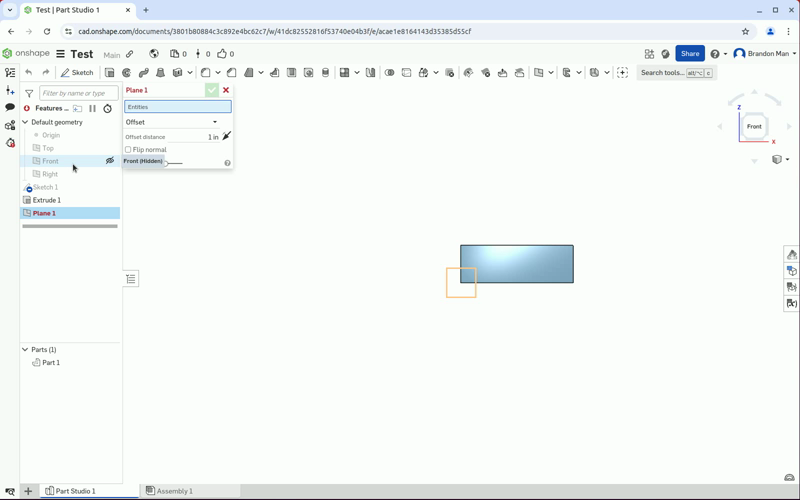
click(73, 163)
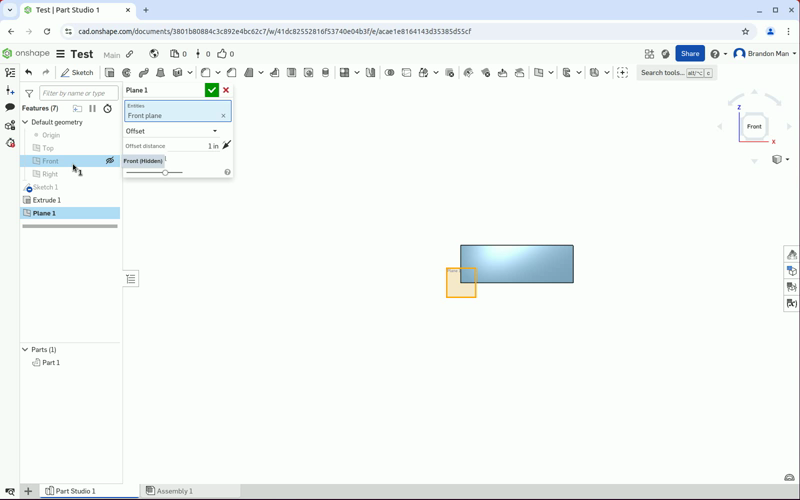
key(tab, 2)
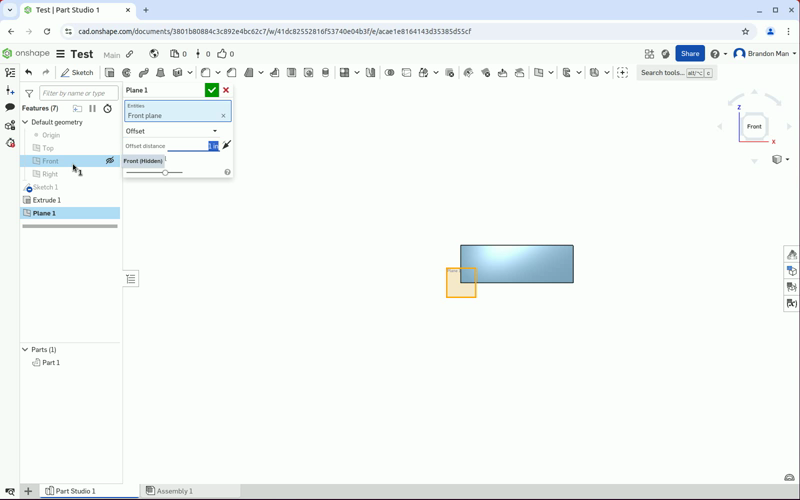
text(11.554)
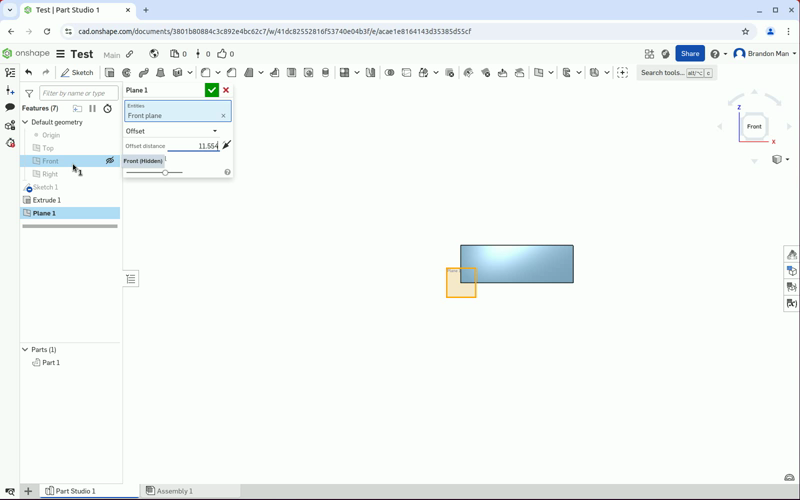
key(enter, 2)
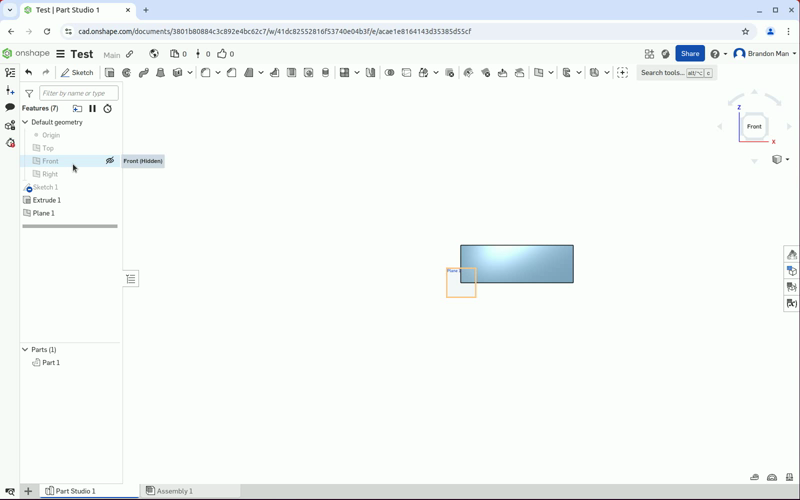
key(shift+s)
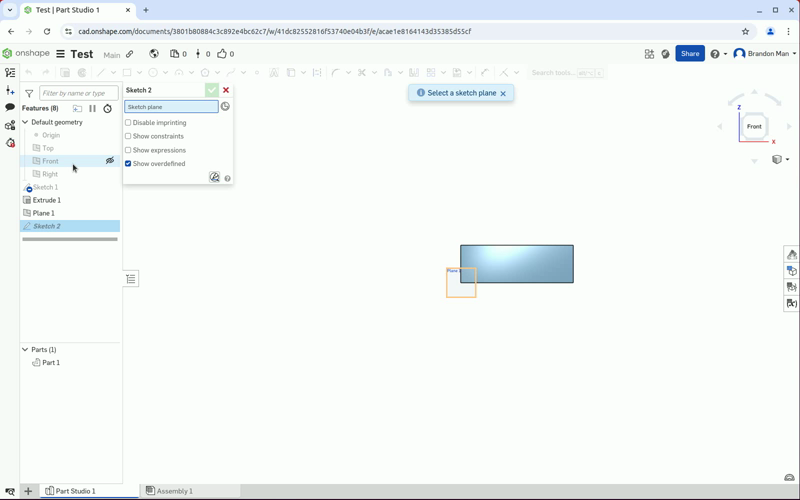
mouse_move(73, 215)
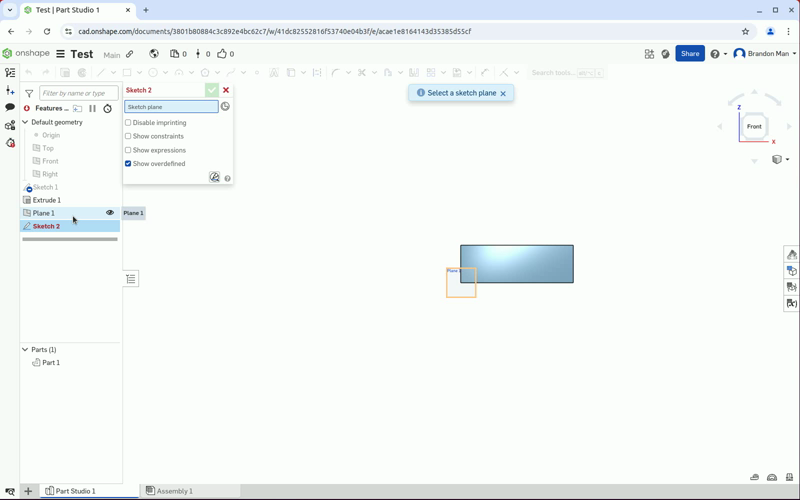
click(73, 215)
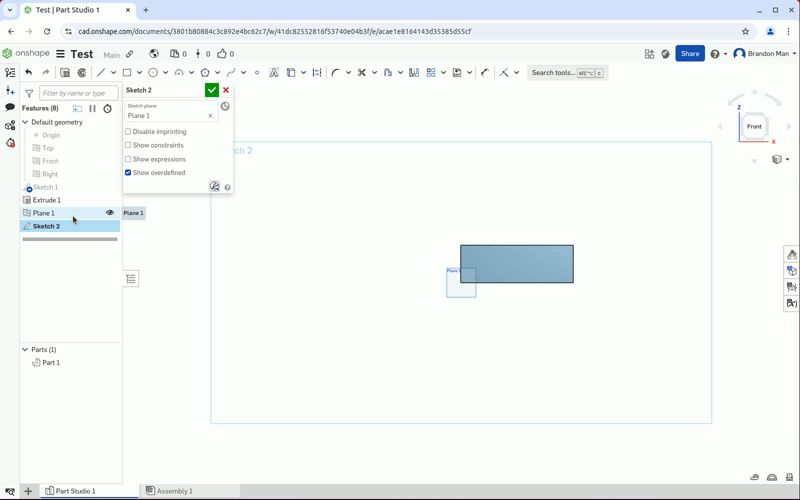
mouse_move(73, 352)
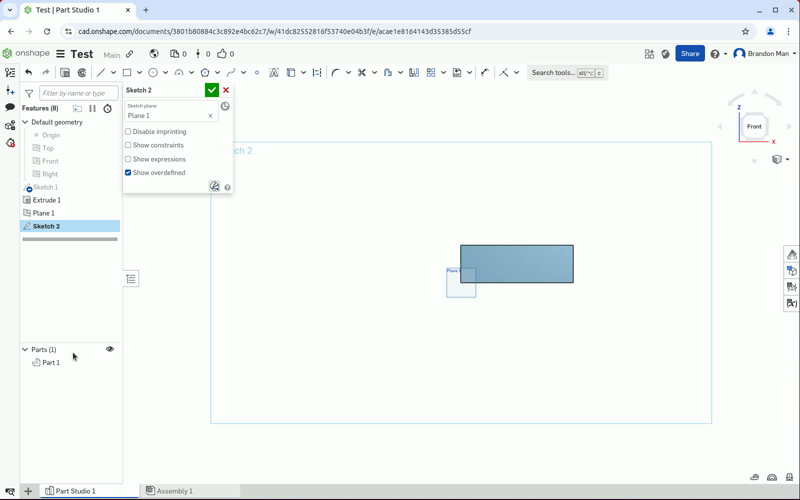
key(y)
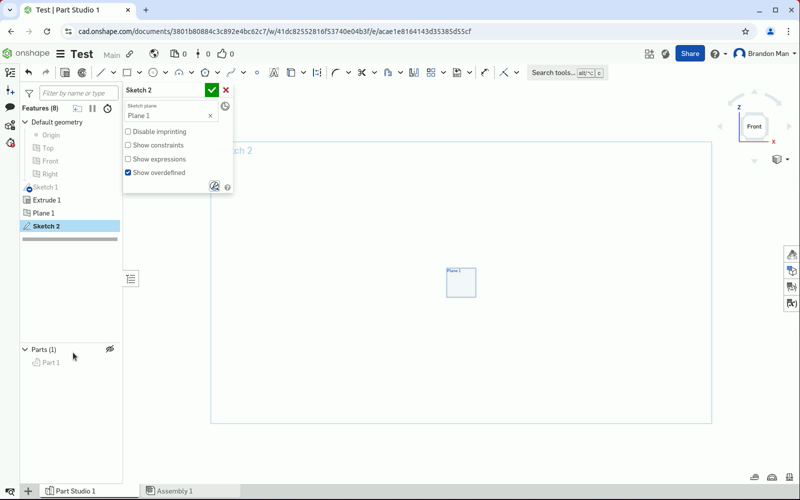
key(l)
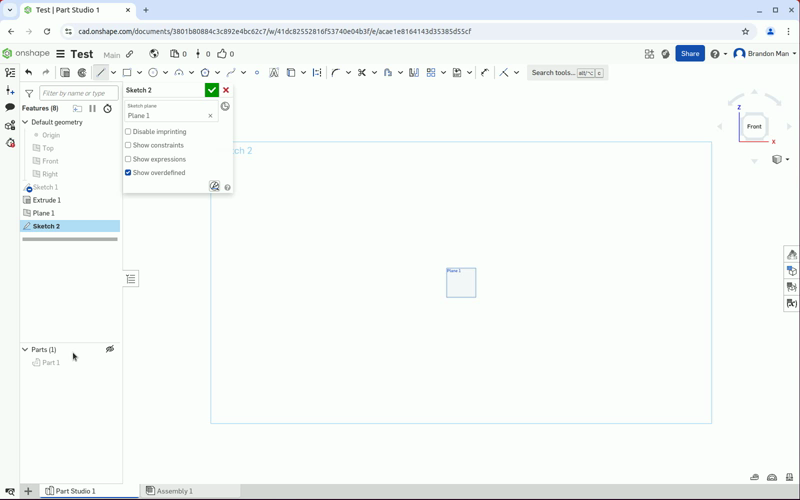
key_down(shift)
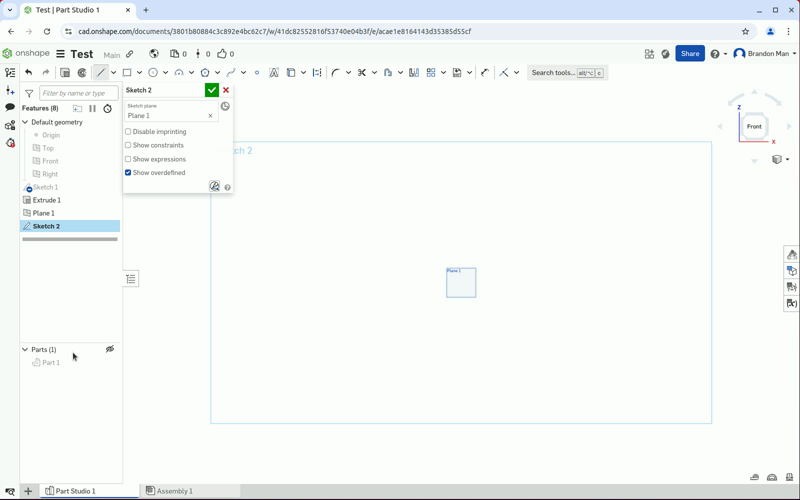
mouse_move(535, 264)
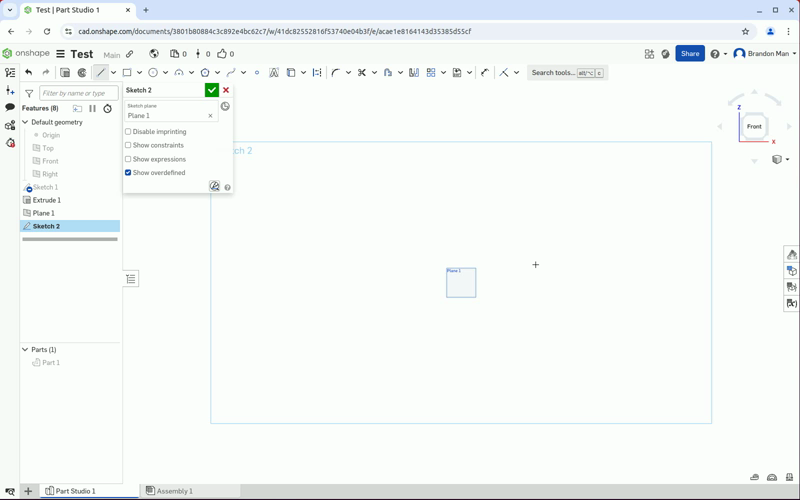
click(535, 264)
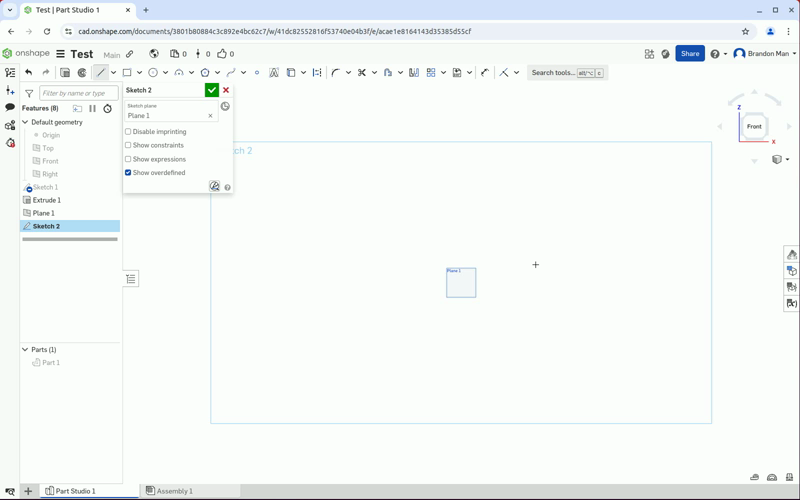
key_up(shift)
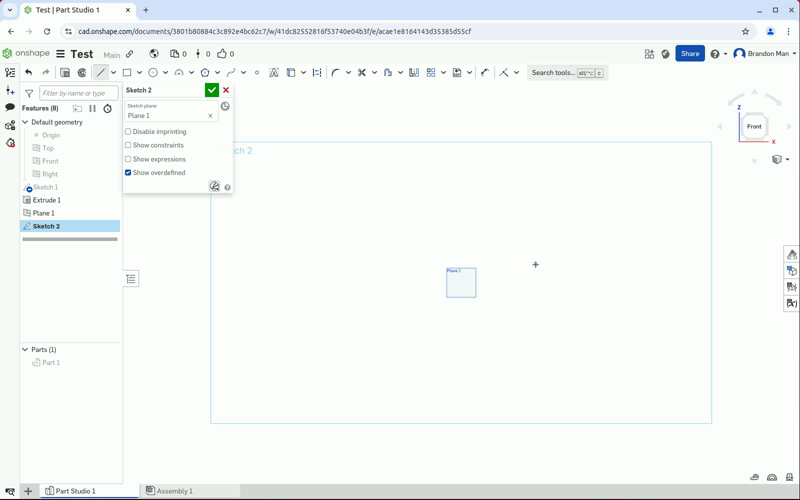
key_down(shift)
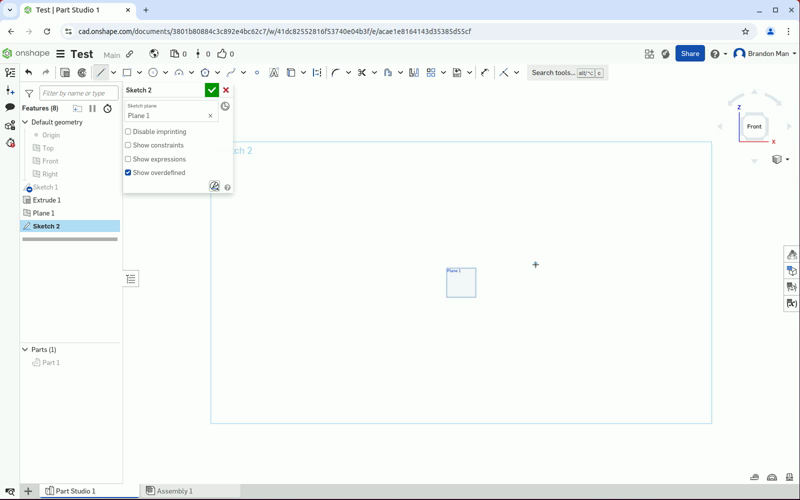
mouse_move(565, 264)
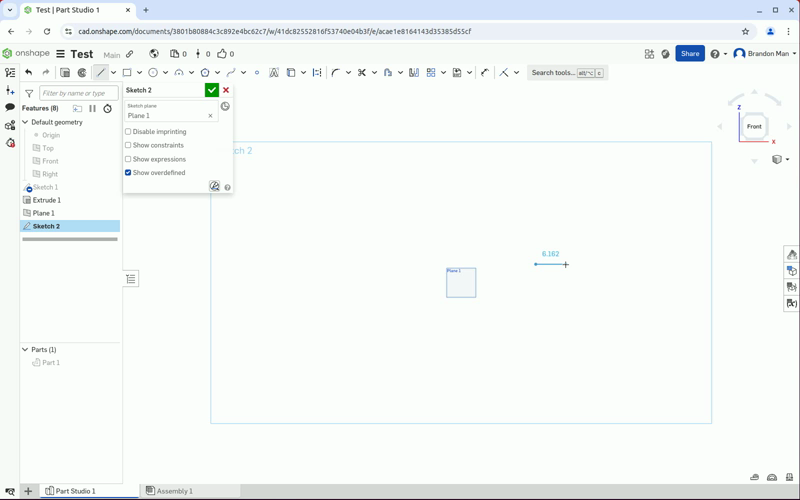
mouse_move(555, 264)
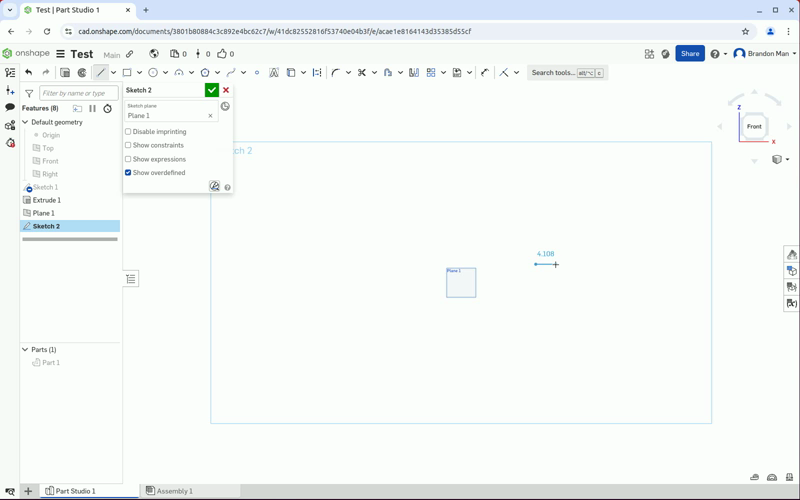
click(555, 264)
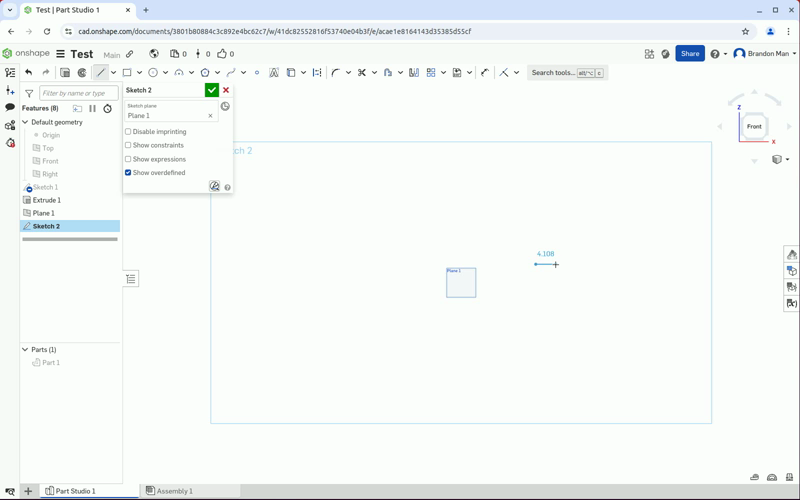
key_up(shift)
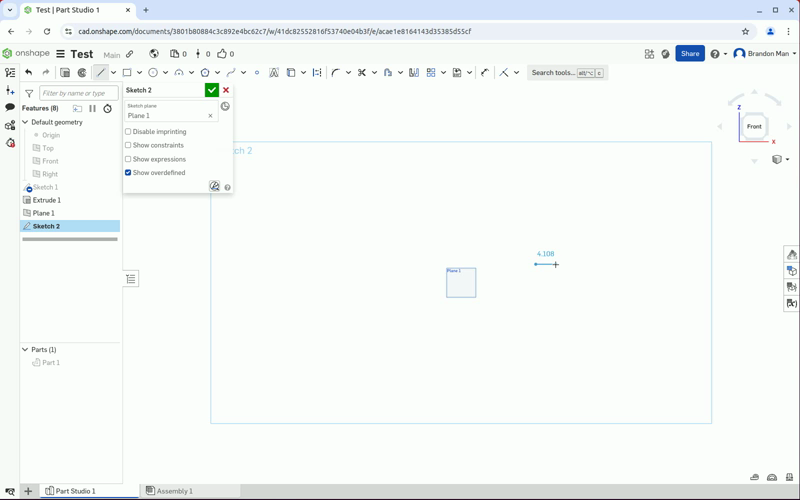
key_down(shift)
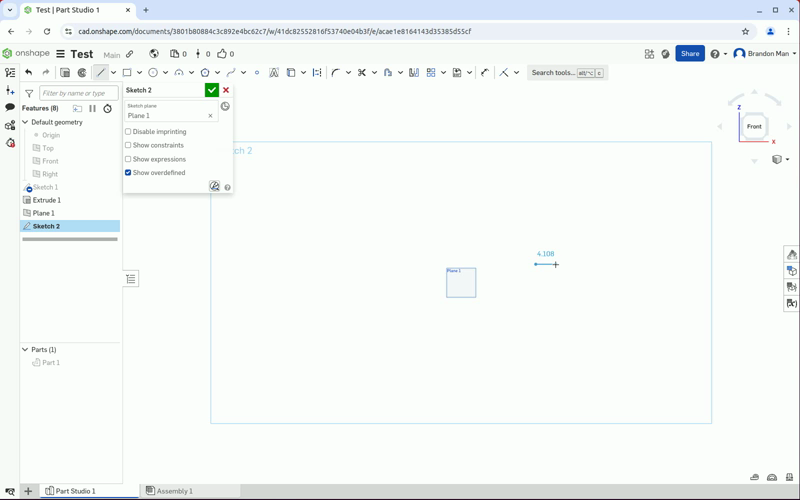
mouse_move(585, 264)
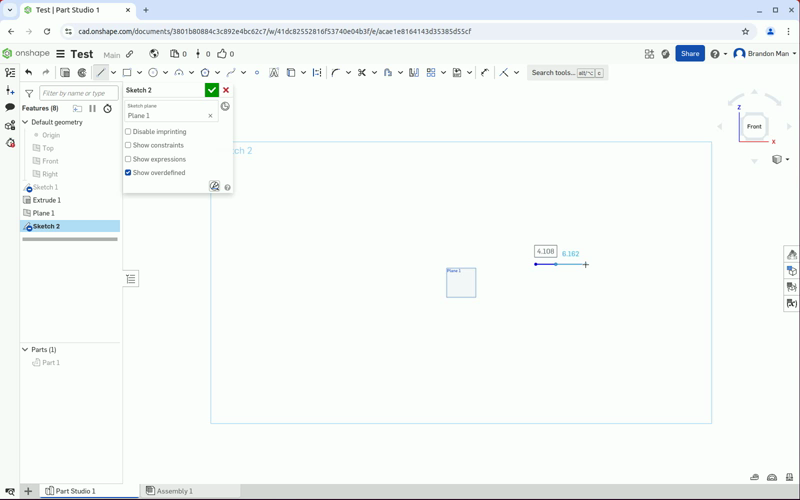
mouse_move(555, 244)
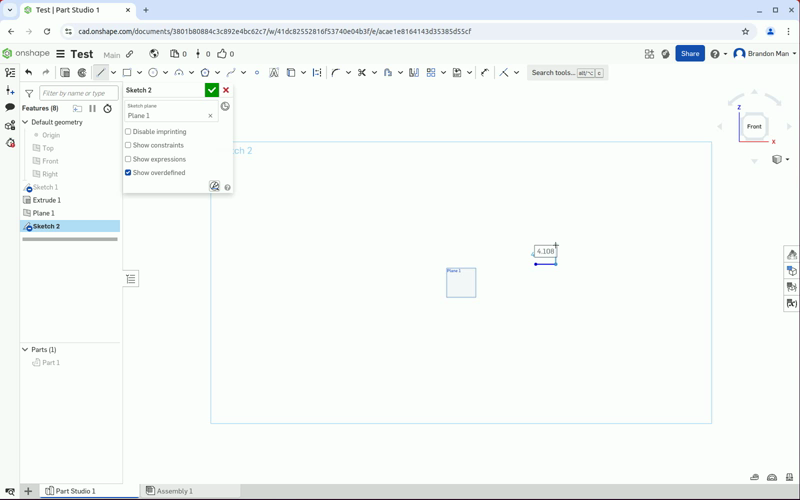
click(555, 244)
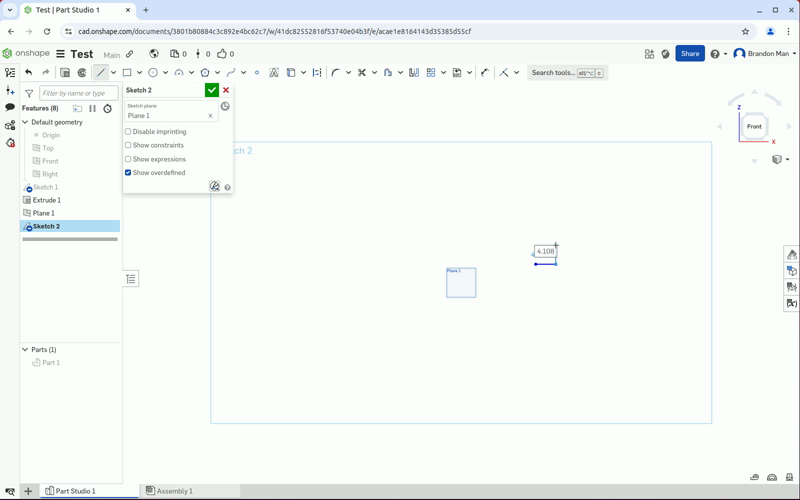
key_up(shift)
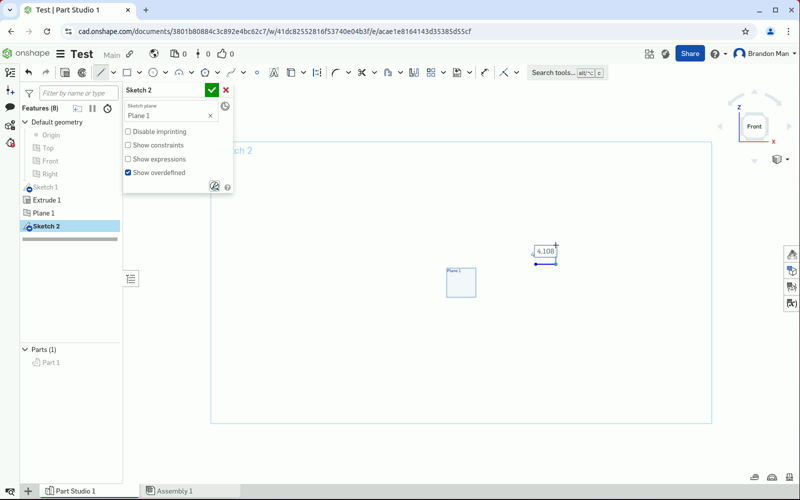
key_down(shift)
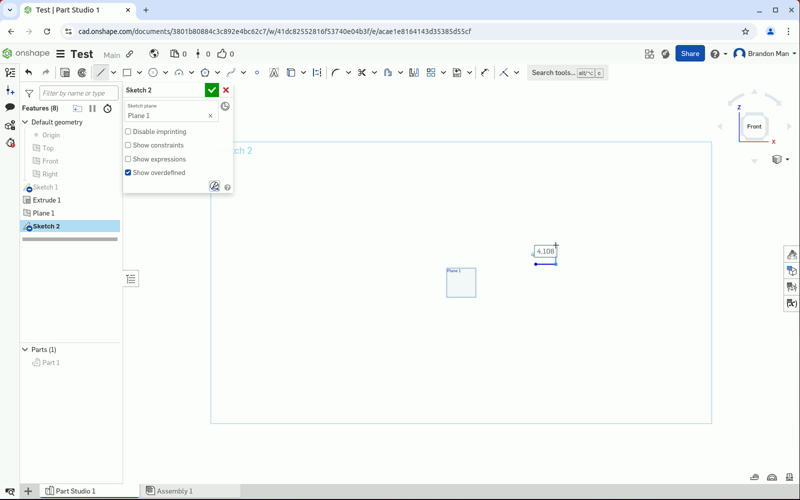
mouse_move(585, 244)
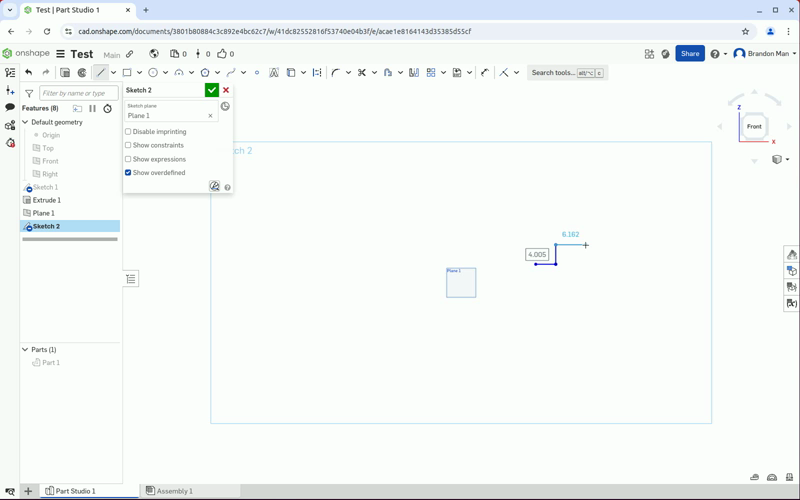
mouse_move(535, 244)
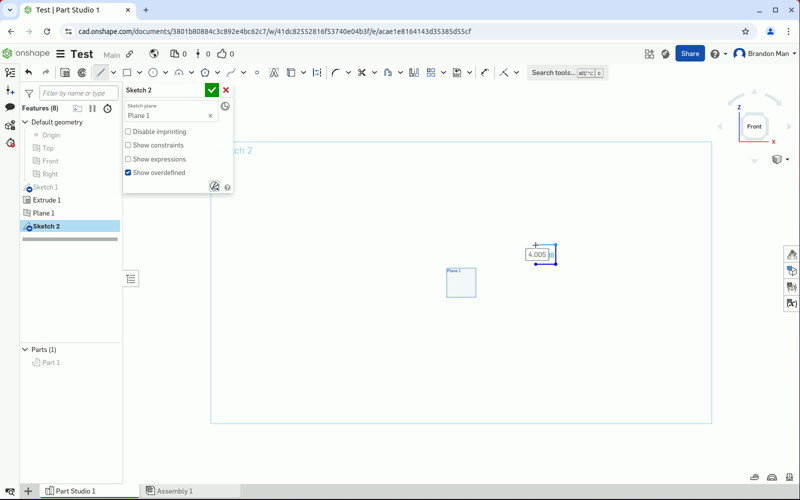
click(535, 244)
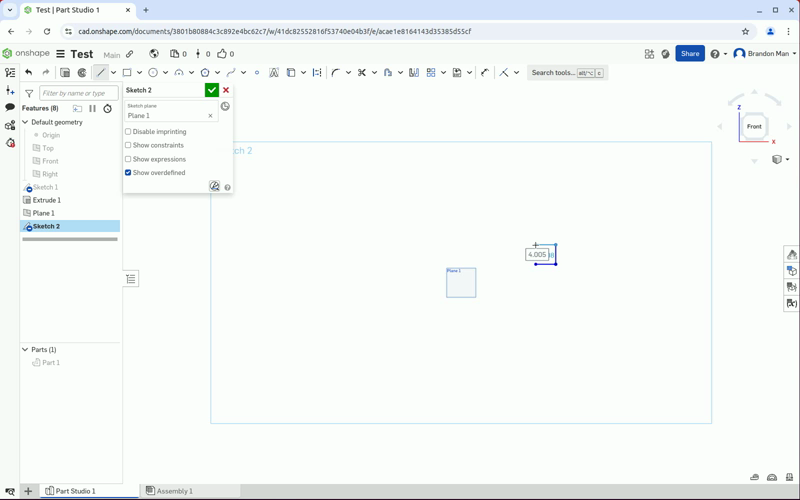
key_up(shift)
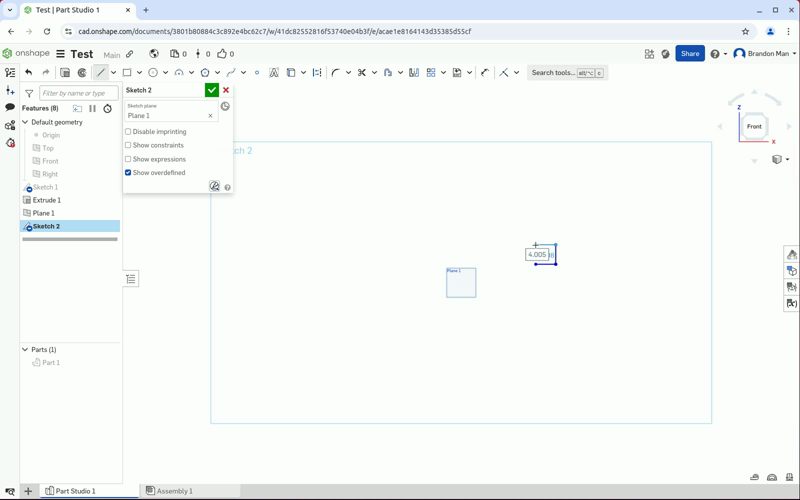
mouse_move(565, 244)
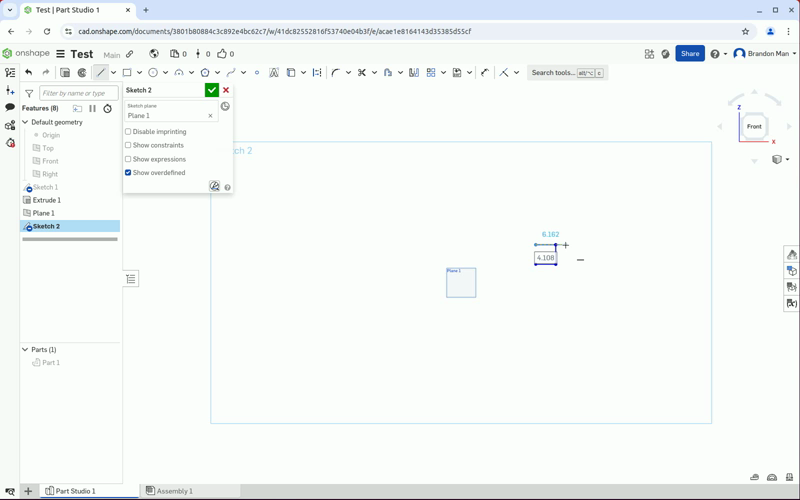
key_down(shift)
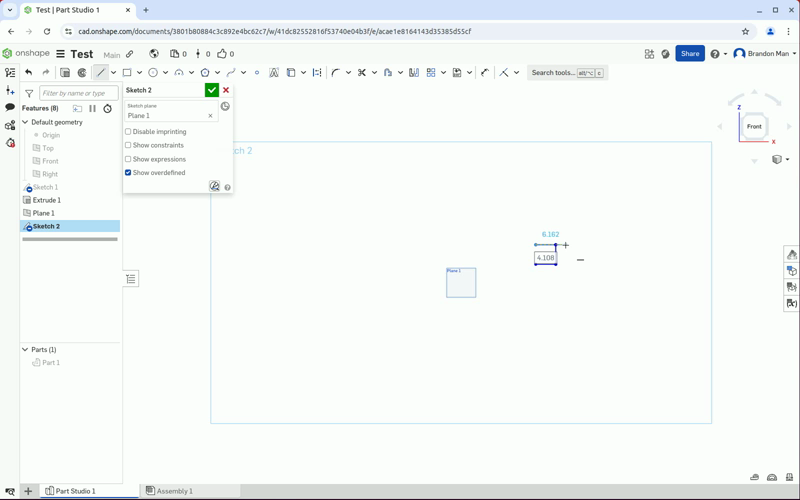
mouse_move(535, 264)
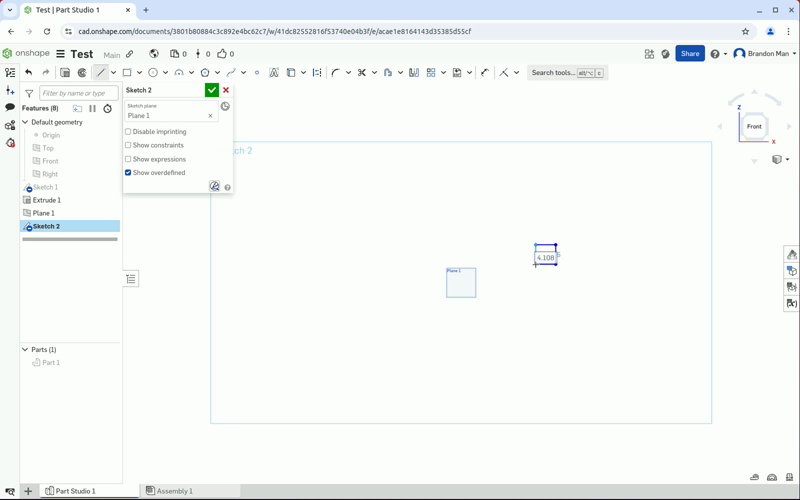
key_up(shift)
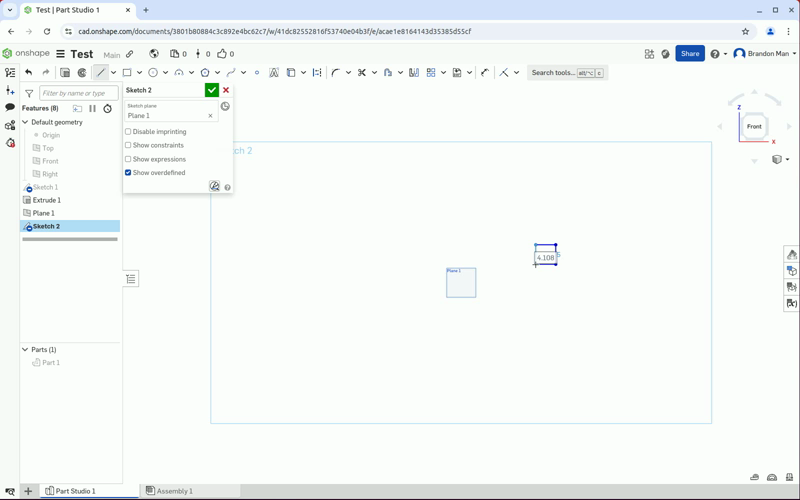
click(535, 264)
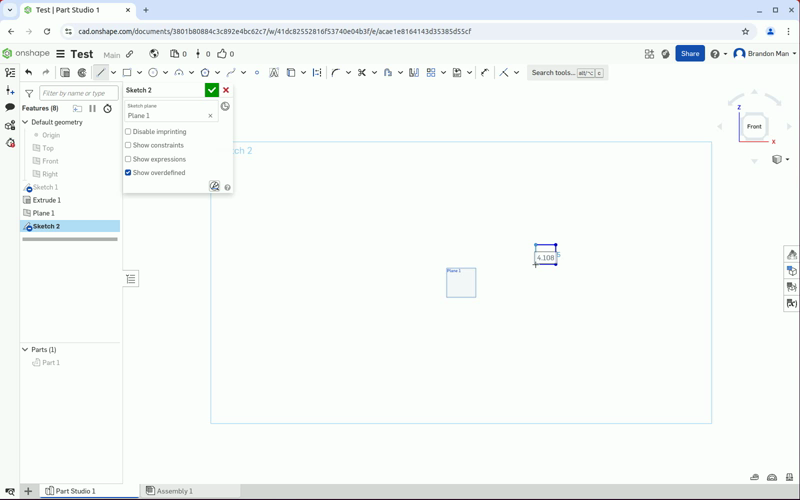
key(esc)
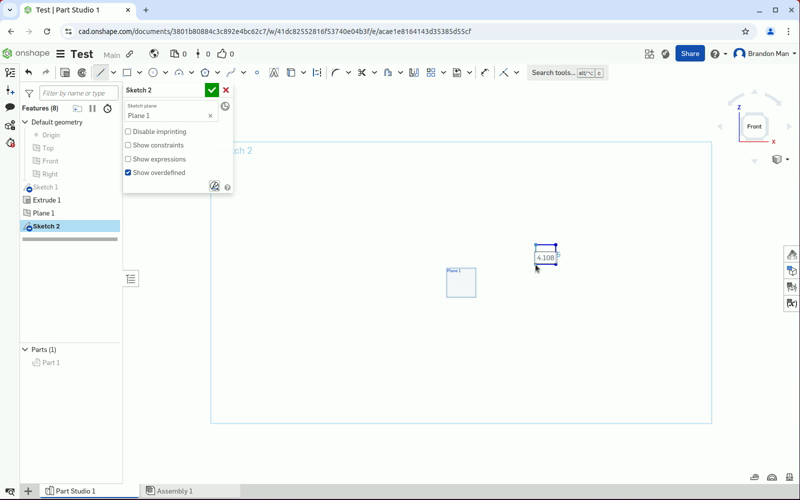
mouse_move(553, 247)
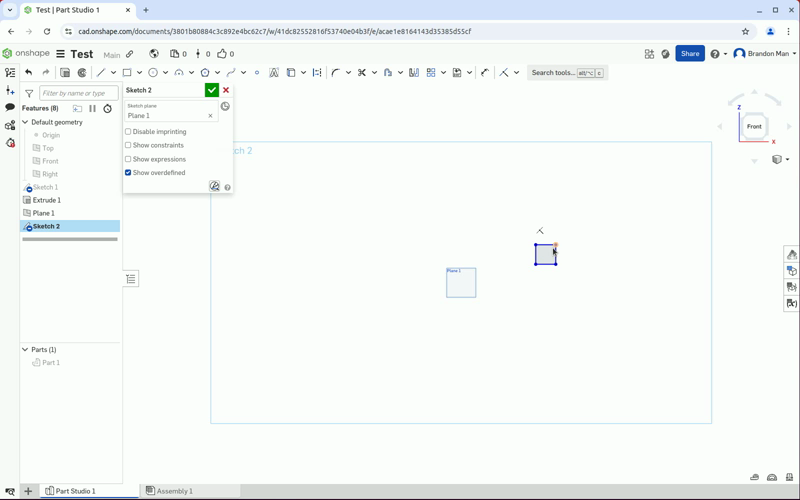
scroll(6)
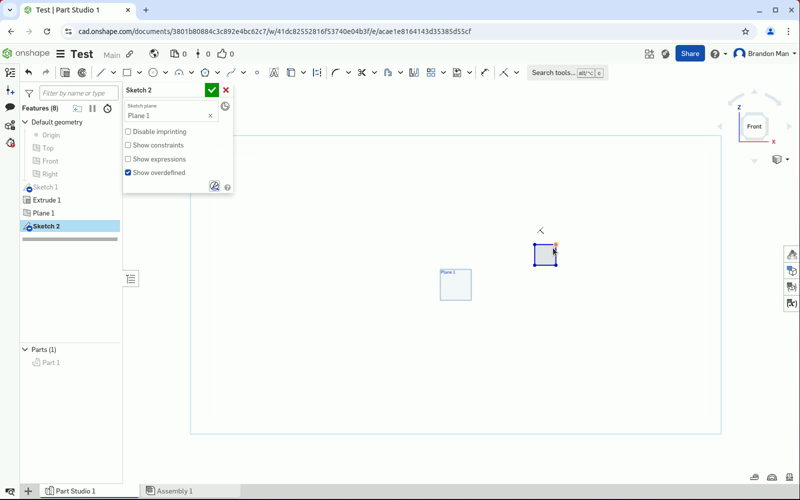
scroll(6)
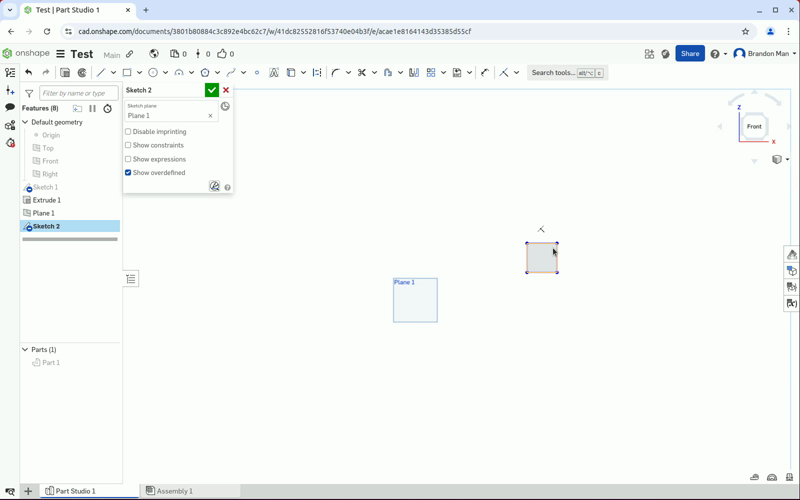
scroll(6)
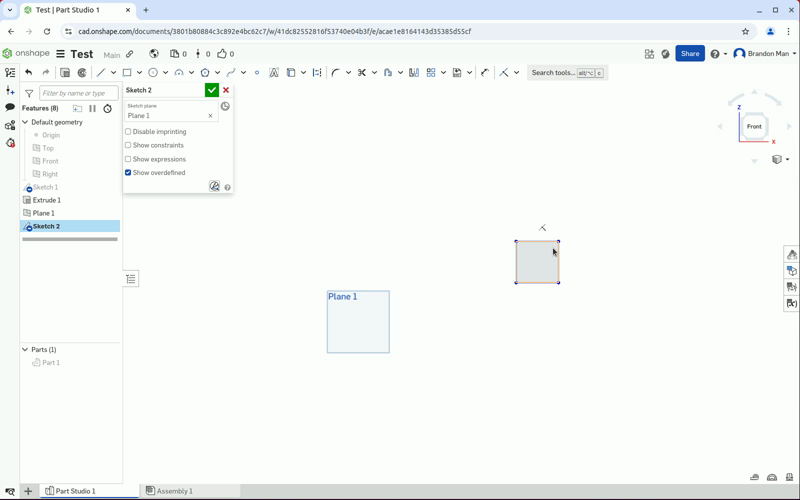
scroll(6)
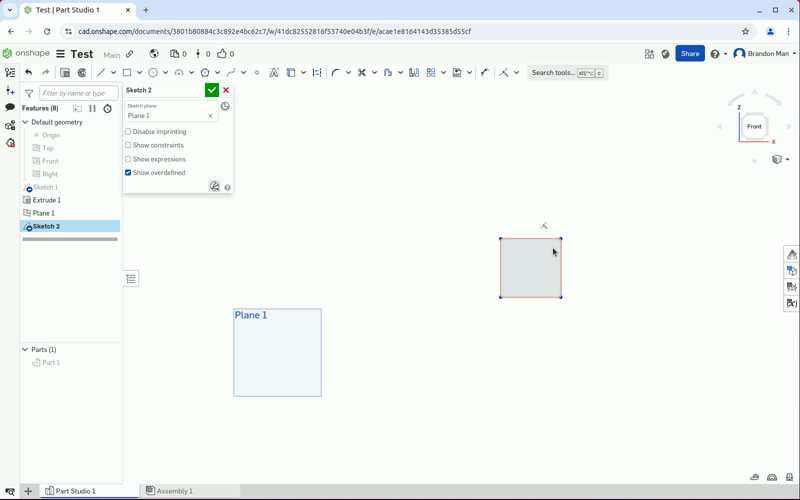
scroll(6)
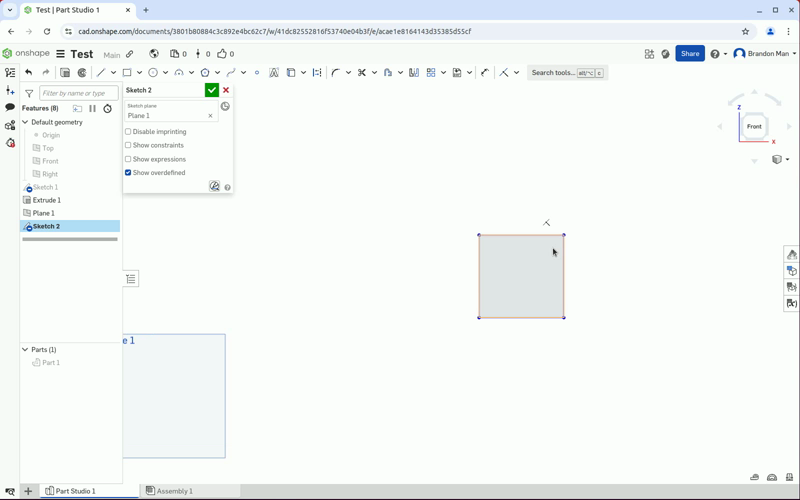
scroll(6)
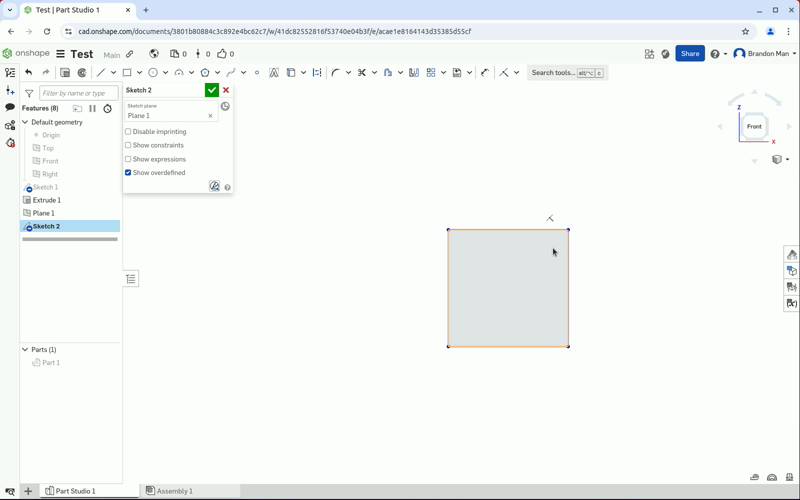
scroll(6)
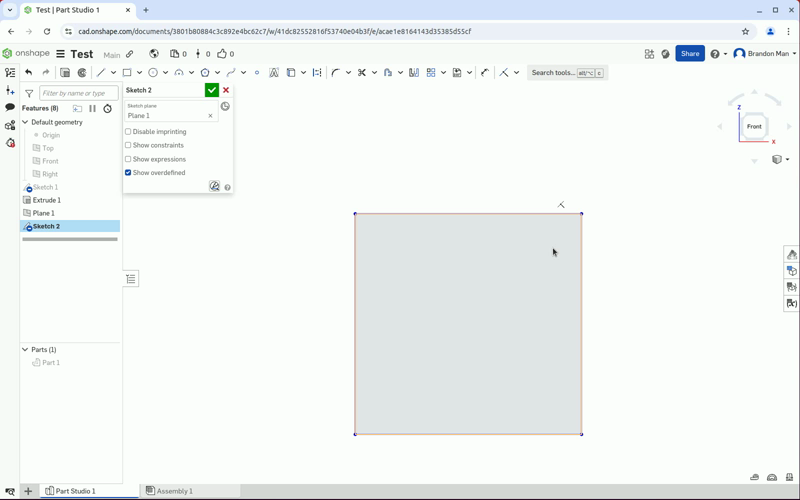
click(553, 247)
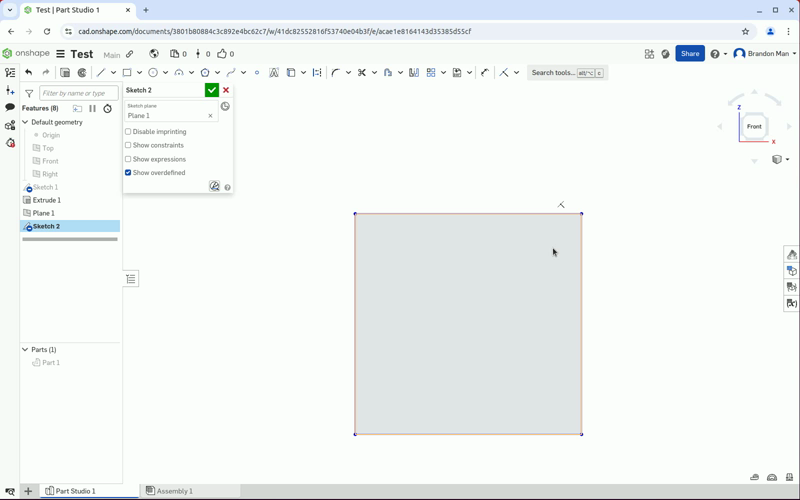
scroll(-6)
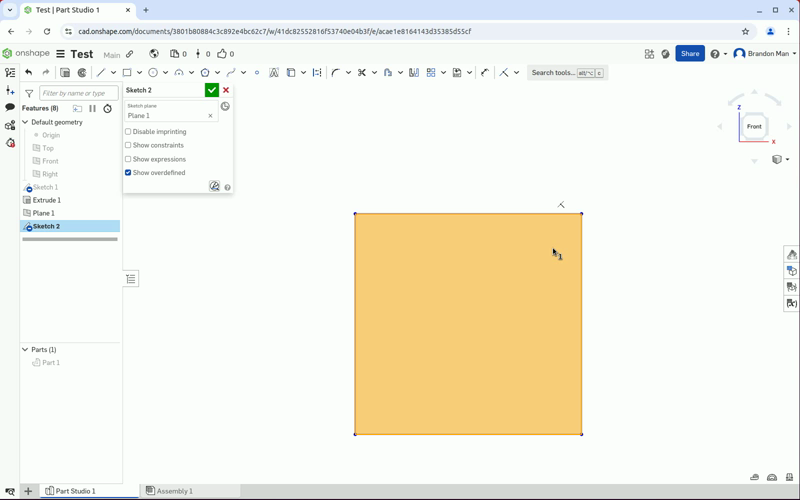
scroll(-6)
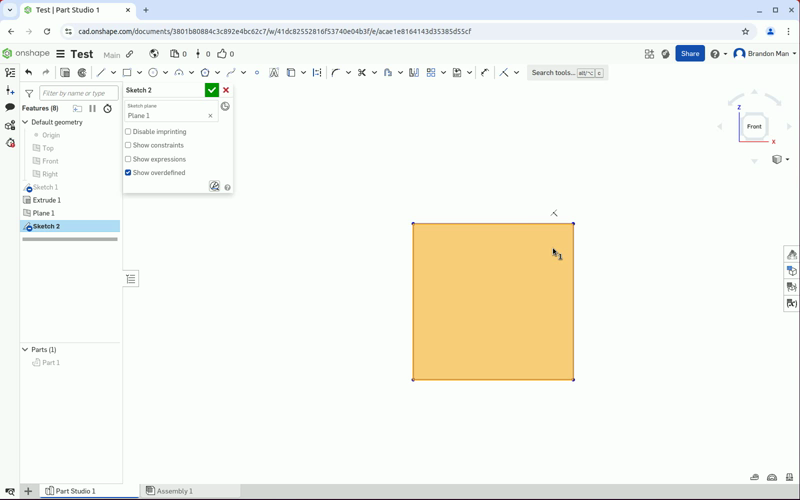
scroll(-6)
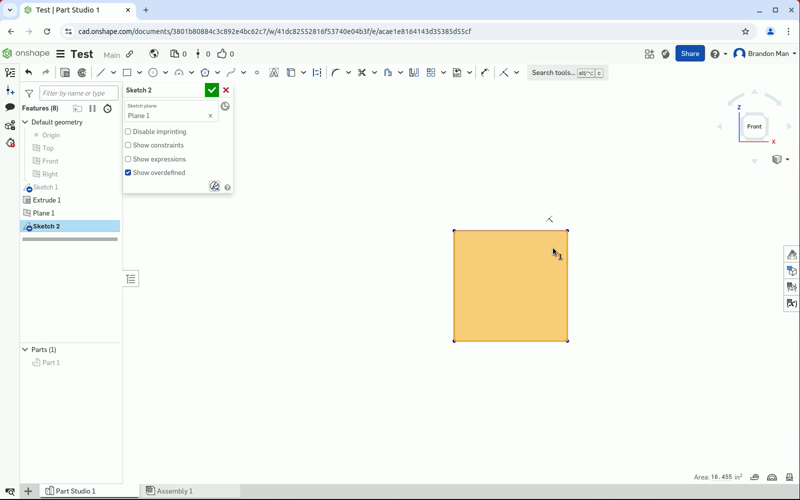
scroll(-6)
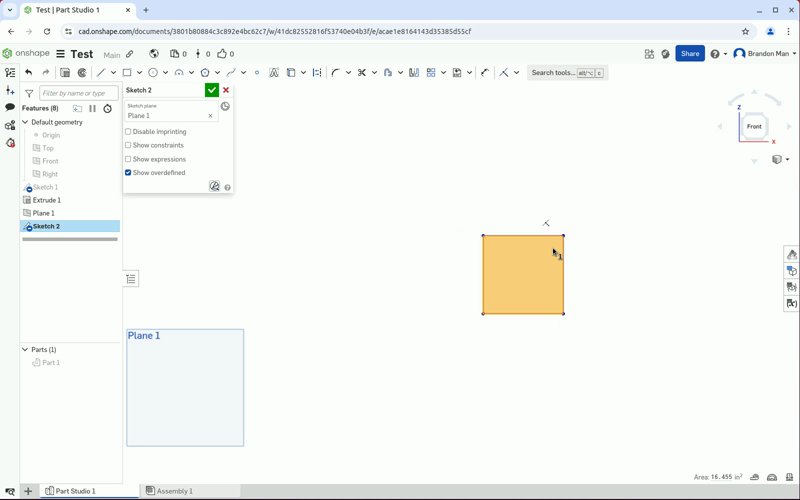
scroll(-6)
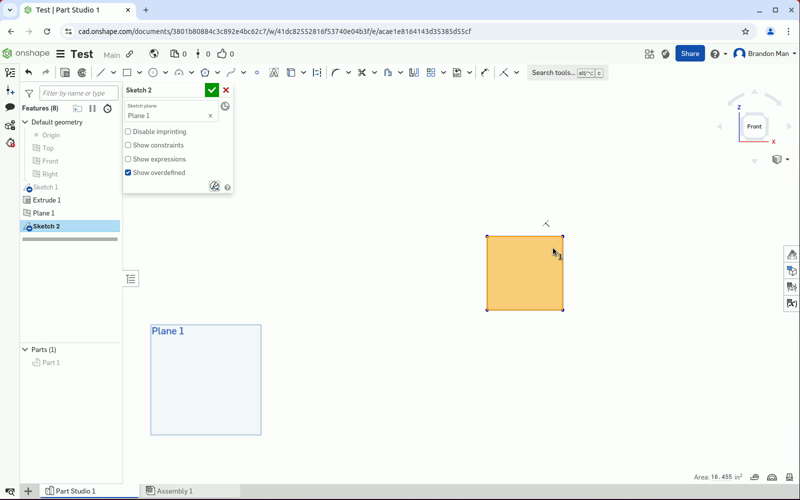
scroll(-6)
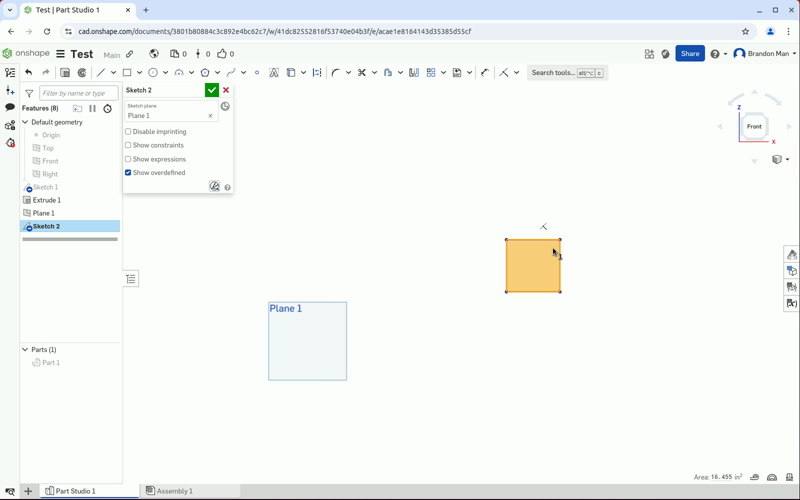
scroll(-6)
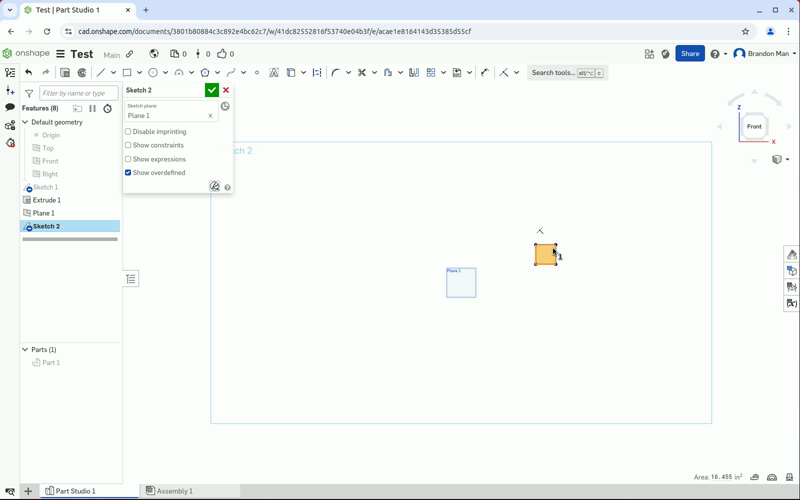
mouse_move(73, 352)
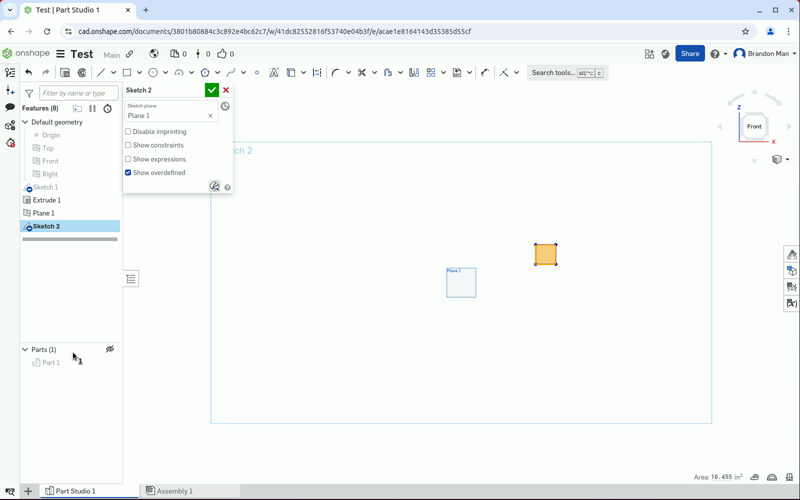
key(shift+y)
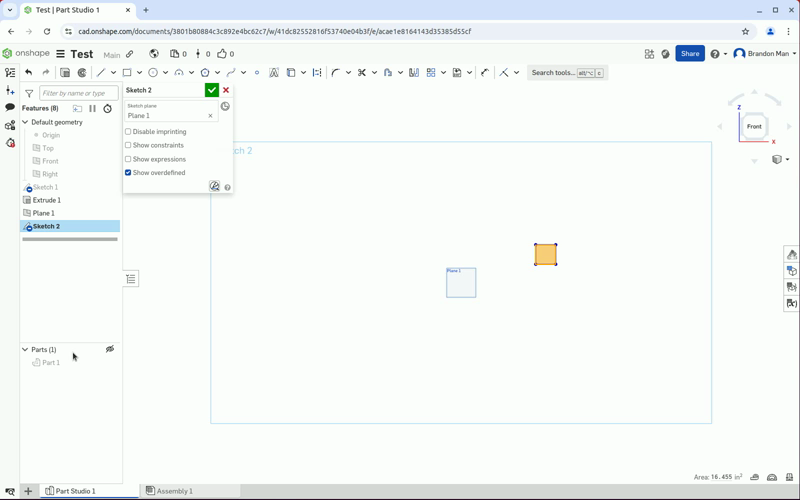
key(shift+e)
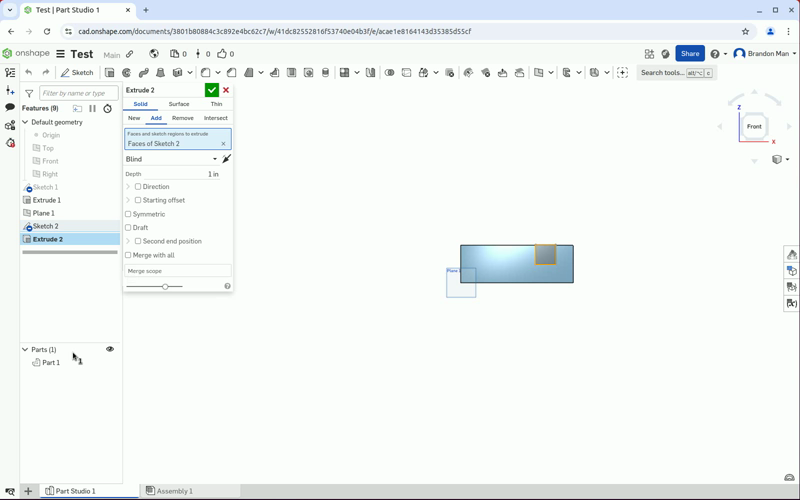
mouse_move(143, 106)
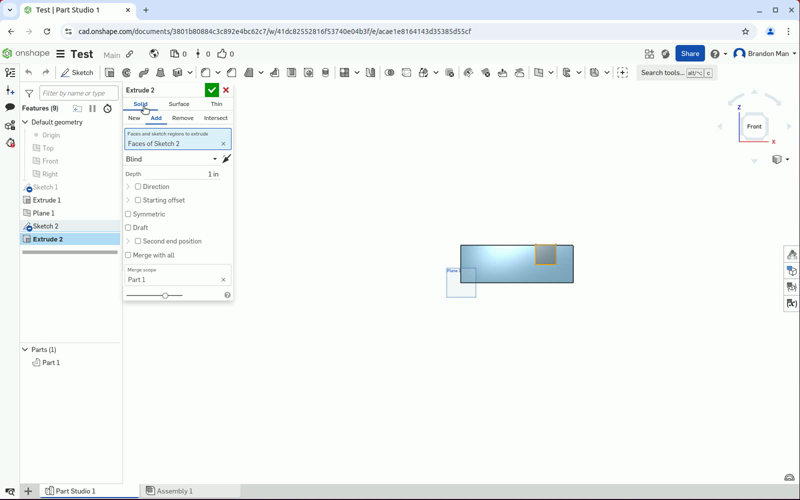
click(143, 106)
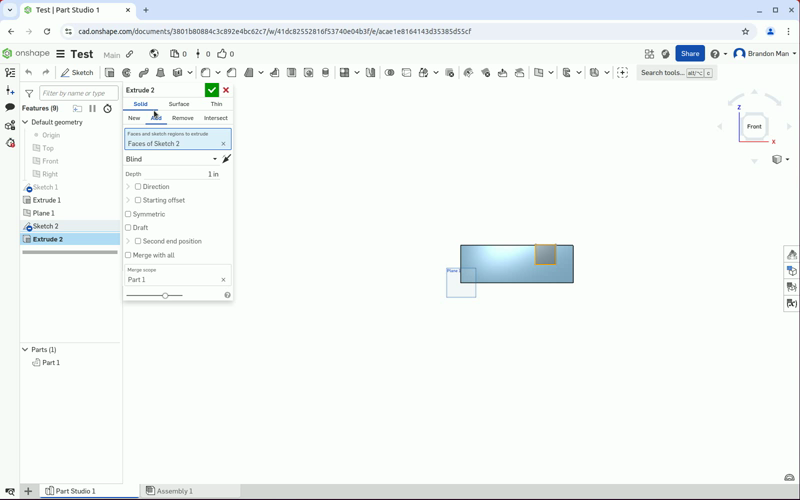
mouse_move(186, 120)
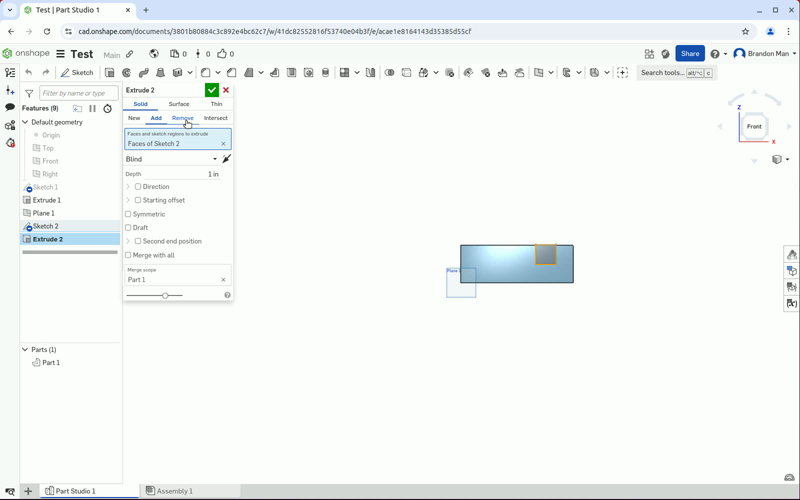
click(186, 120)
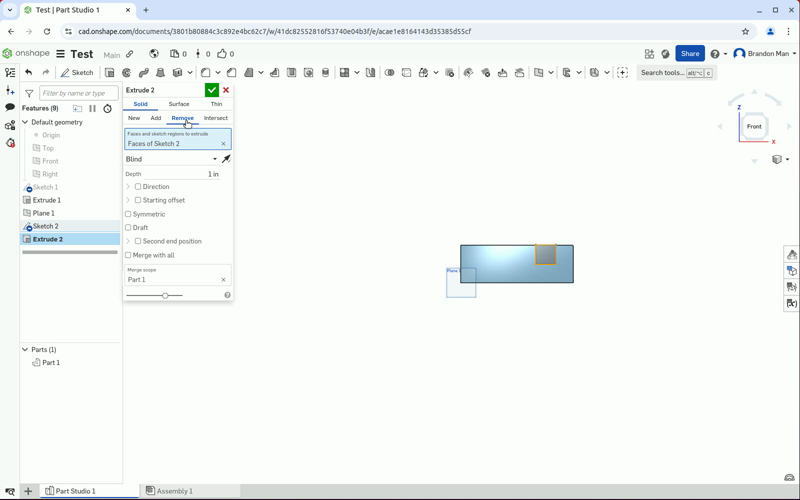
key(tab, 4)
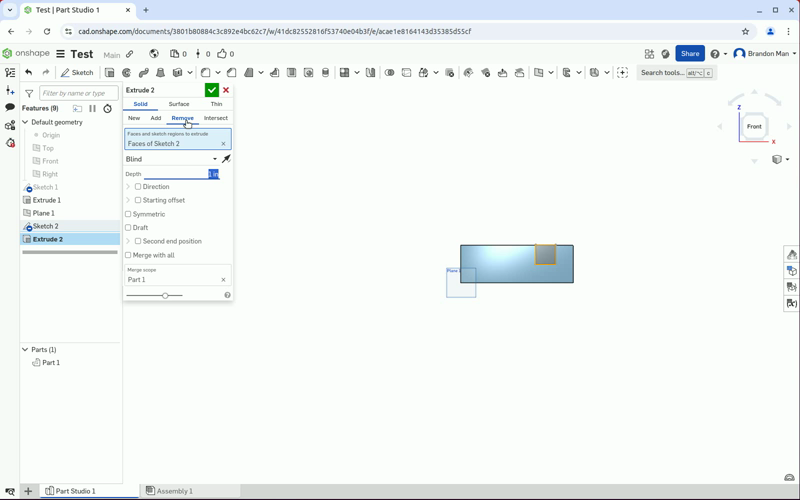
text(11.554)
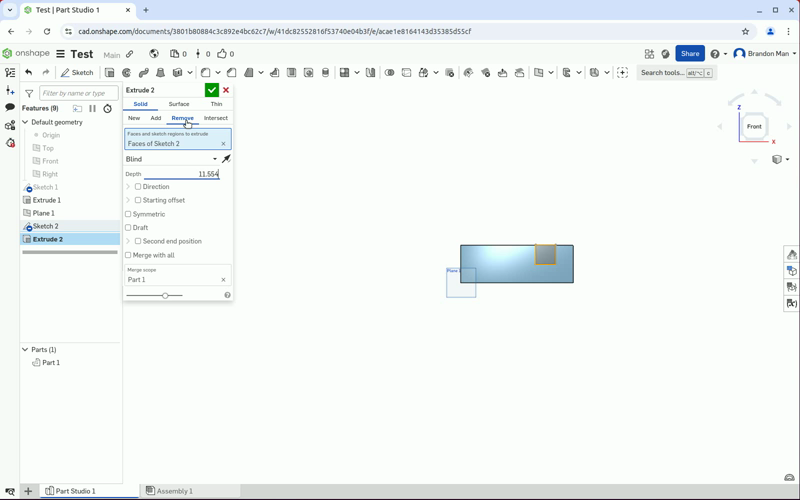
key(tab, 6)
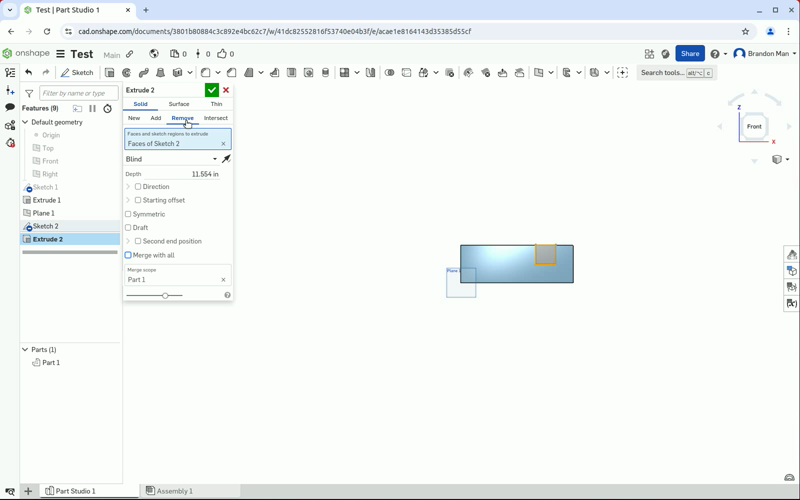
key(space)
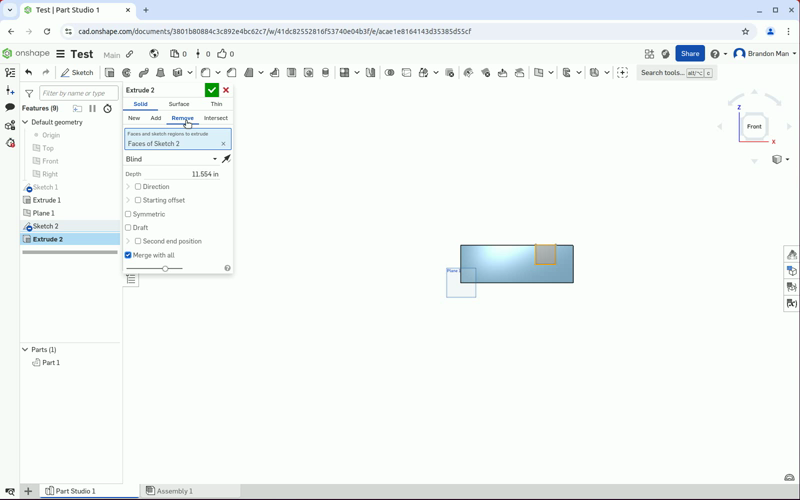
key(enter)
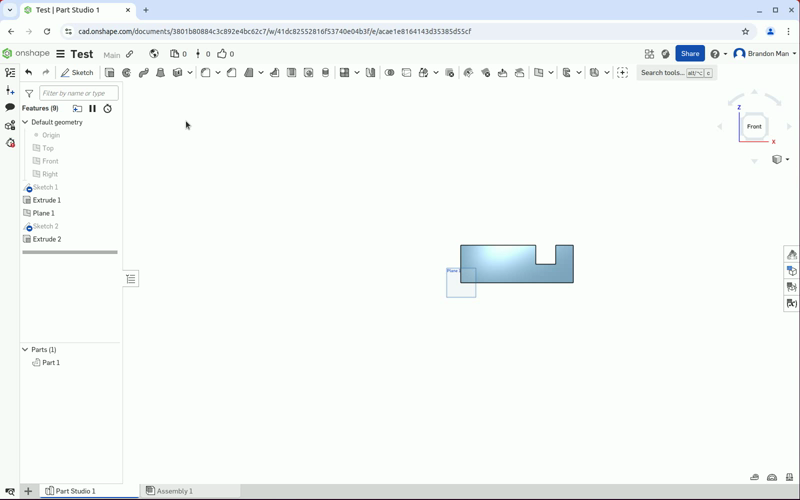
key(shift+h)
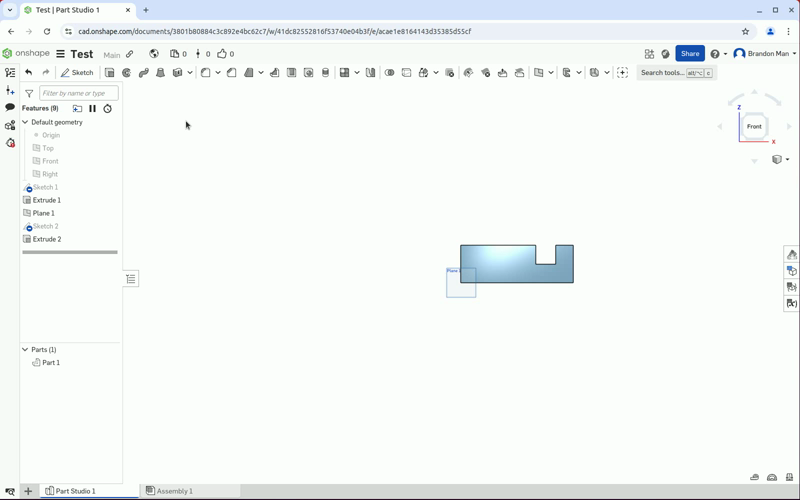
key(shift+h)
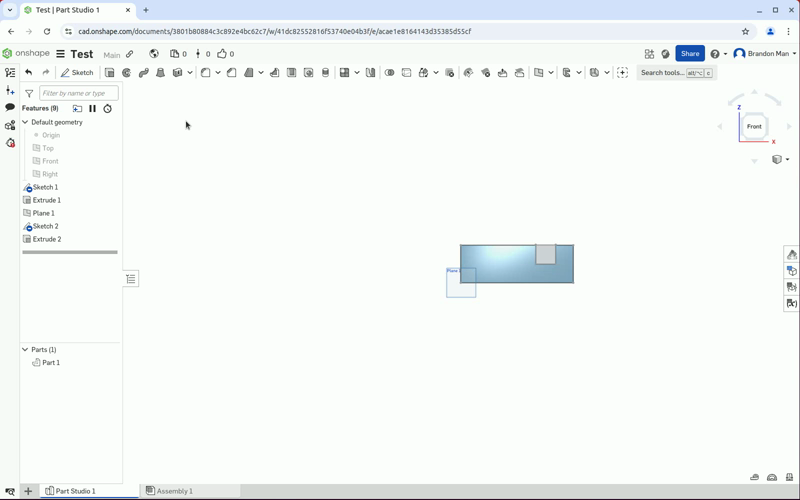
key(shift+7)
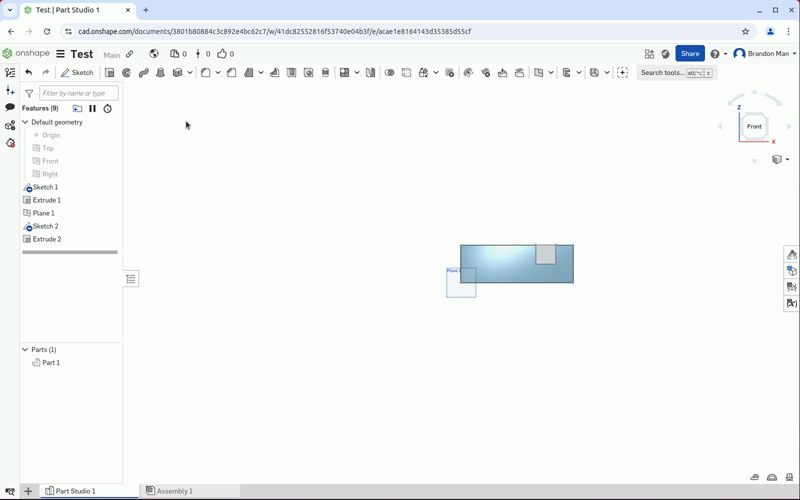
key(left, 2)
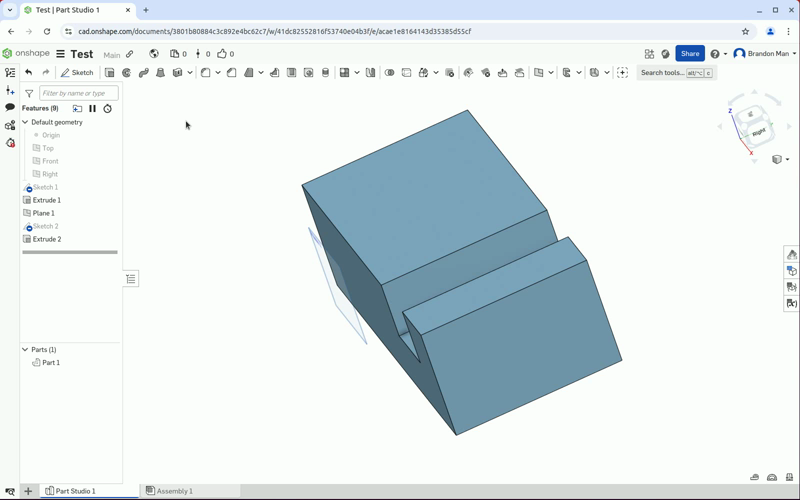
key(down, 2)
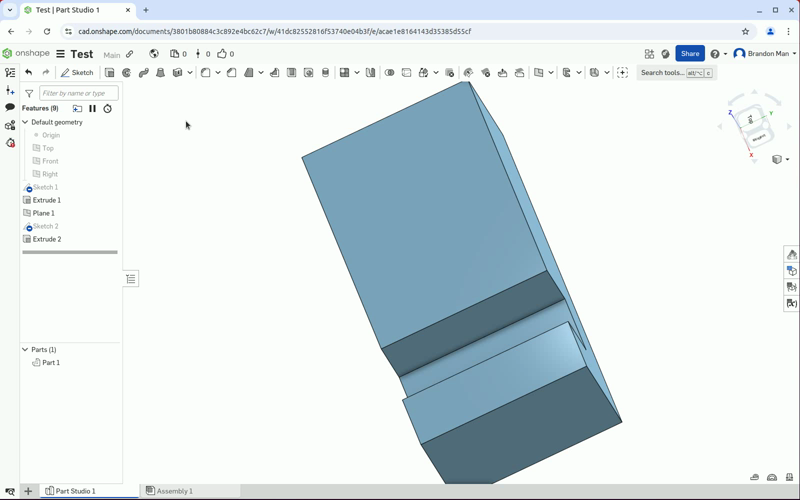
key(up, 2)
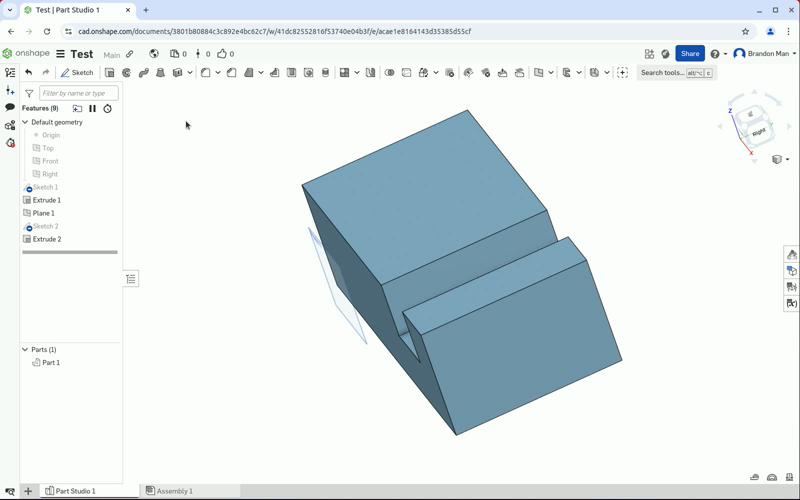
key(right, 2)
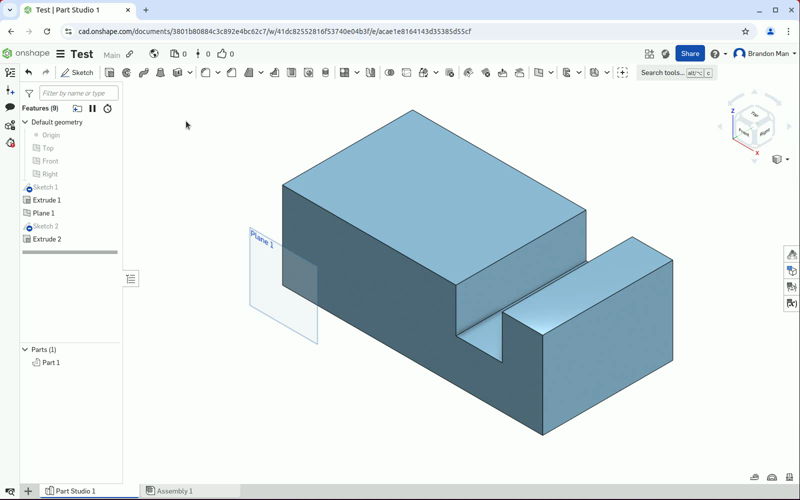
mouse_move(73, 189)
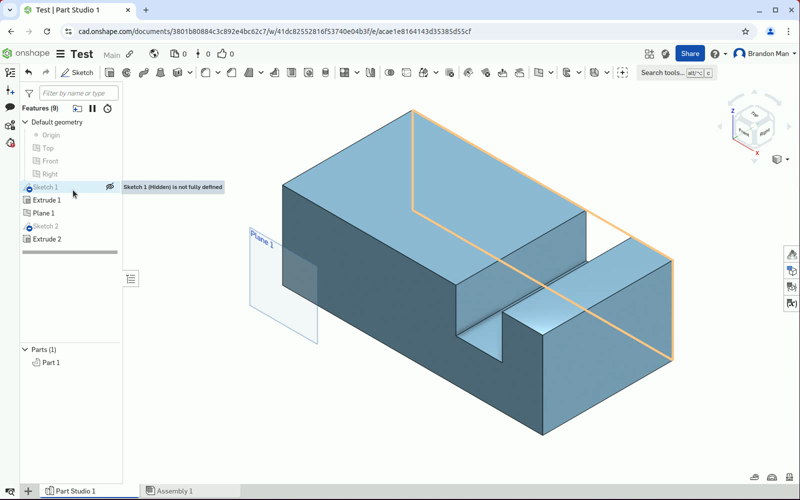
click(73, 189)